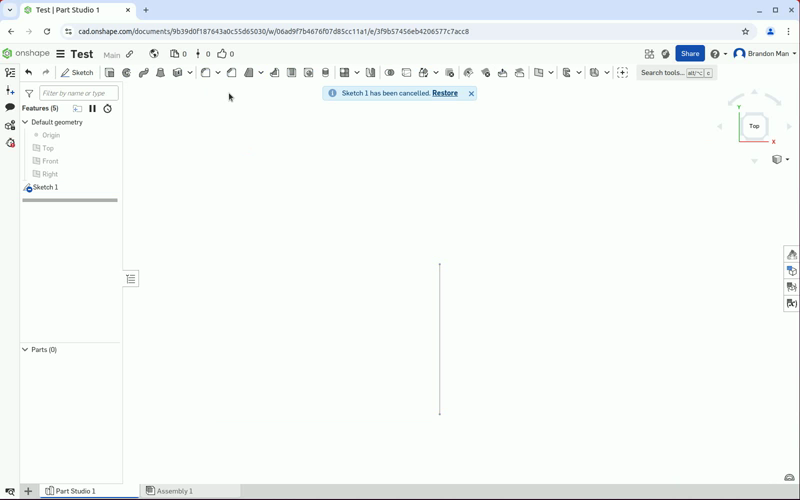
key(shift+h)
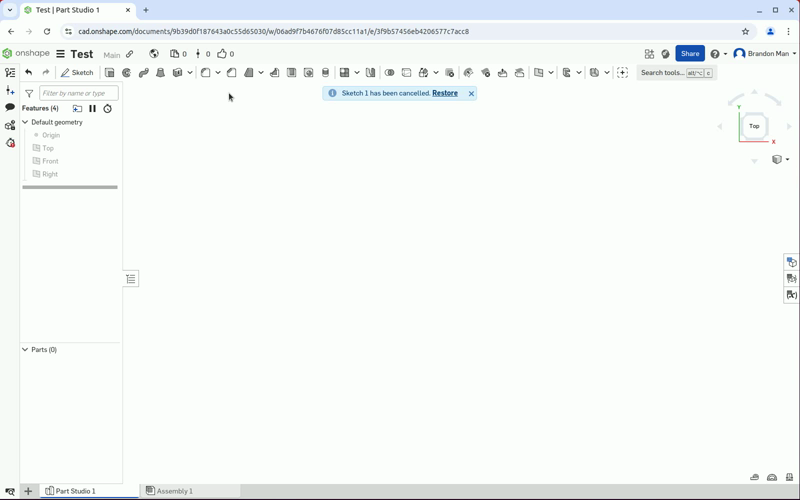
mouse_move(73, 352)
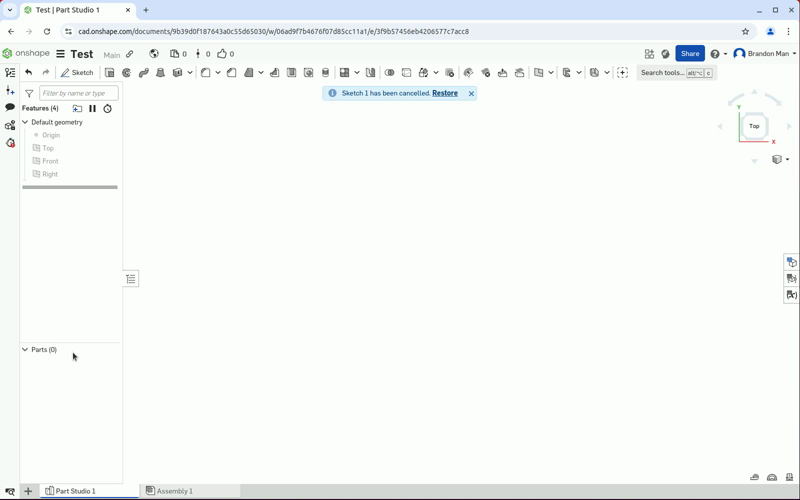
key(y)
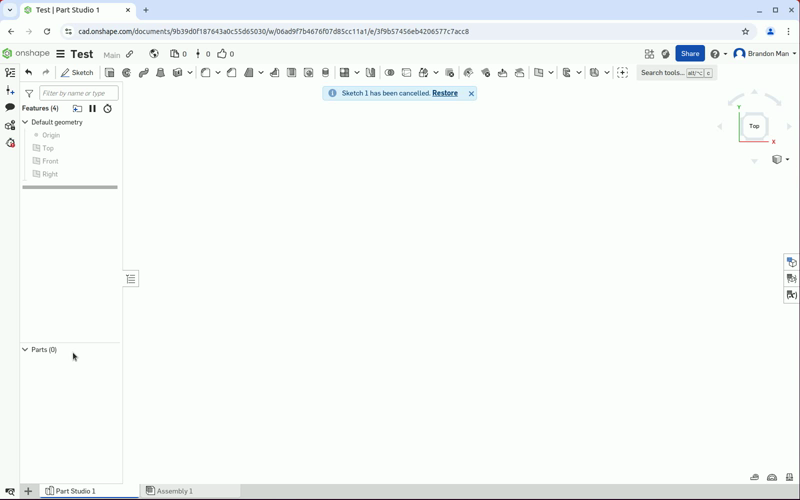
key(shift+p)
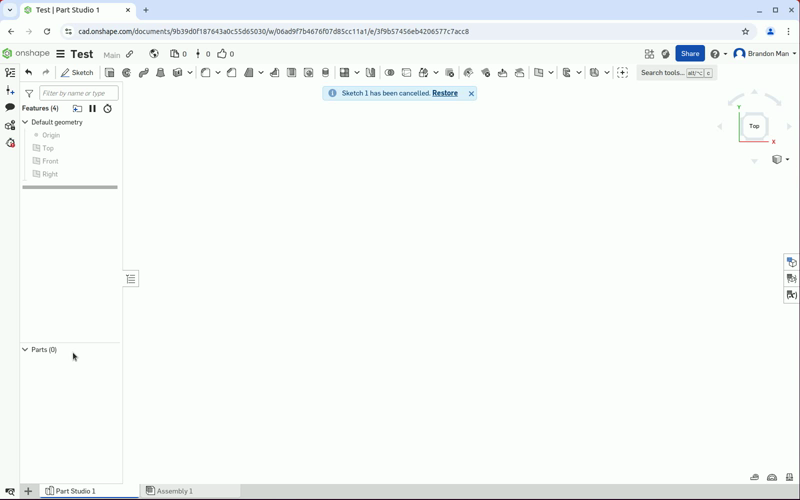
key(space)
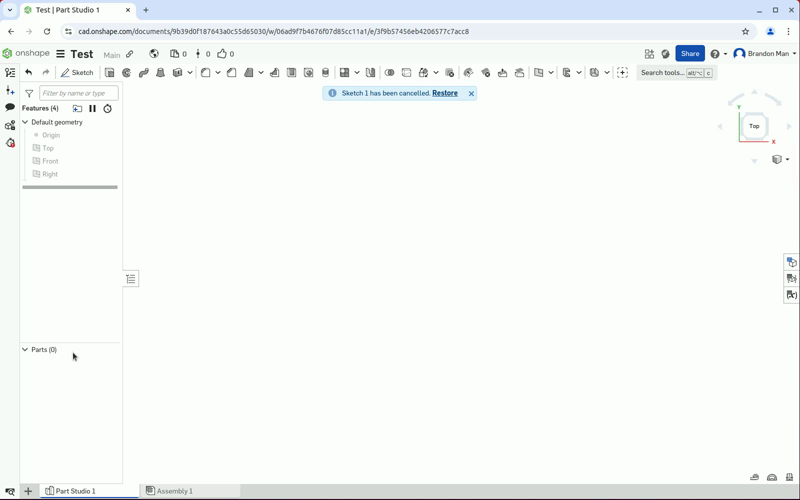
key_down(shift)
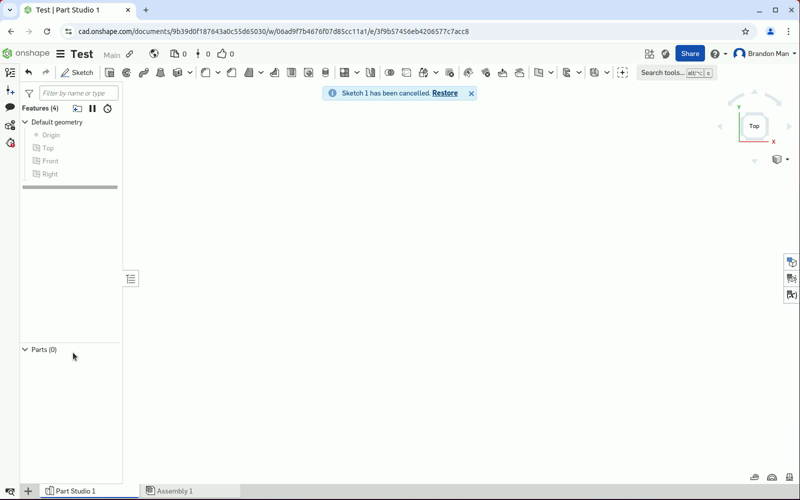
key(up)
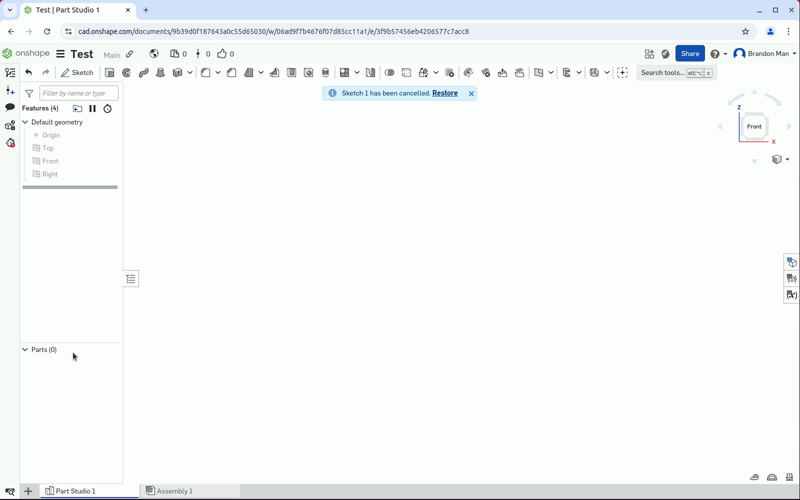
key_up(shift)
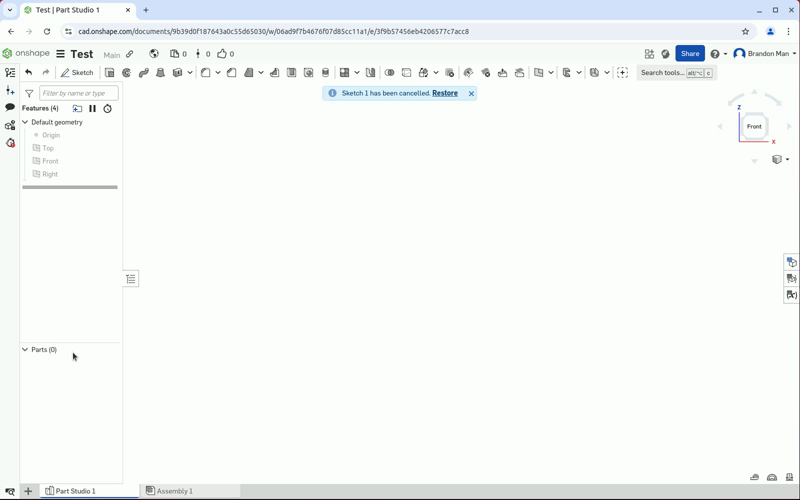
mouse_move(73, 352)
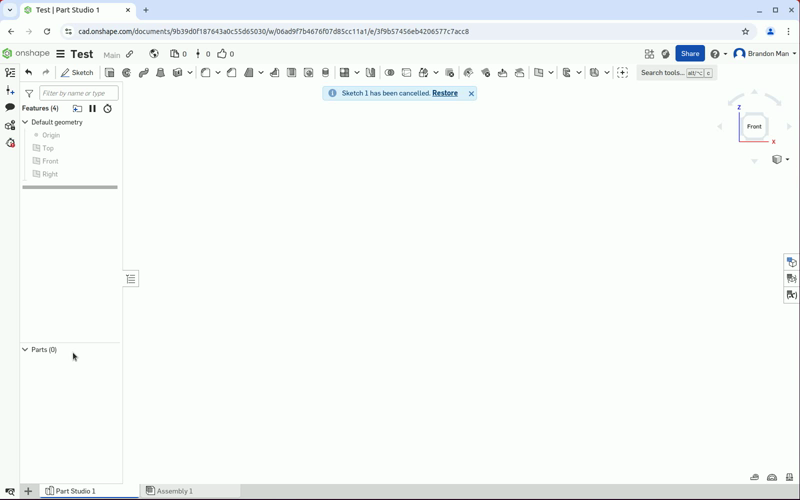
key(shift+y)
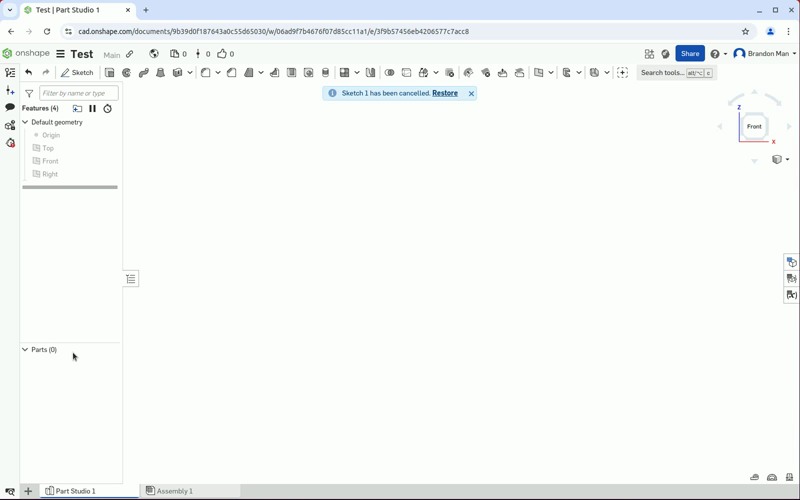
key(shift+s)
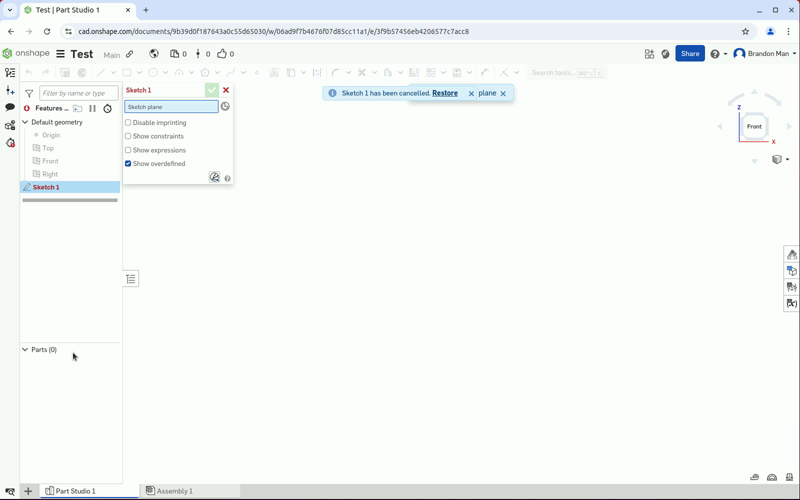
mouse_move(73, 163)
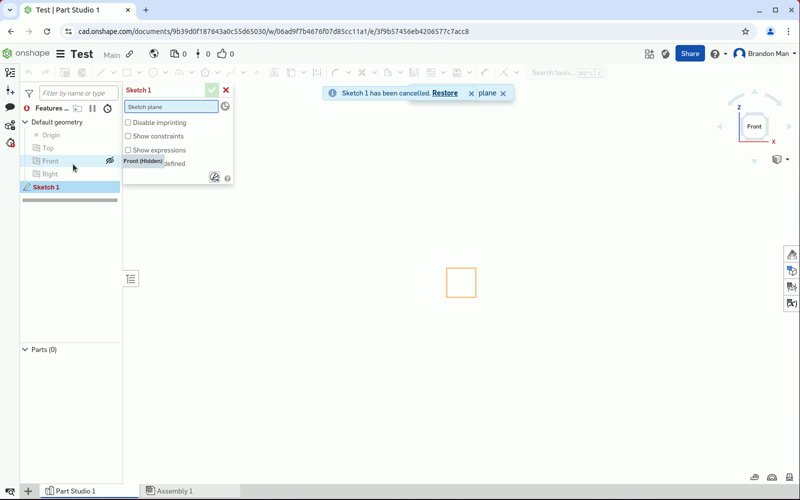
click(73, 163)
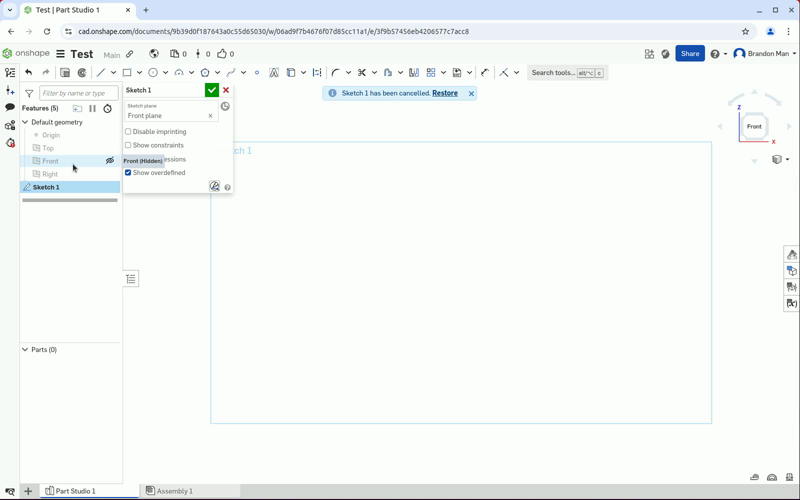
mouse_move(73, 352)
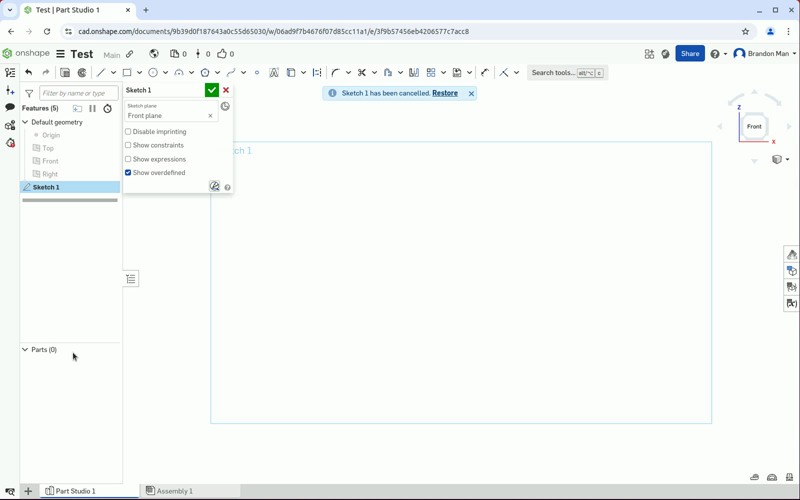
key(y)
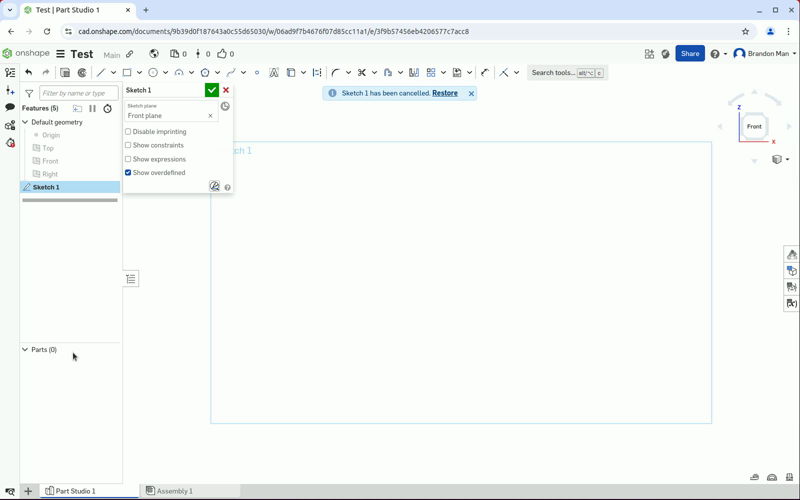
key(l)
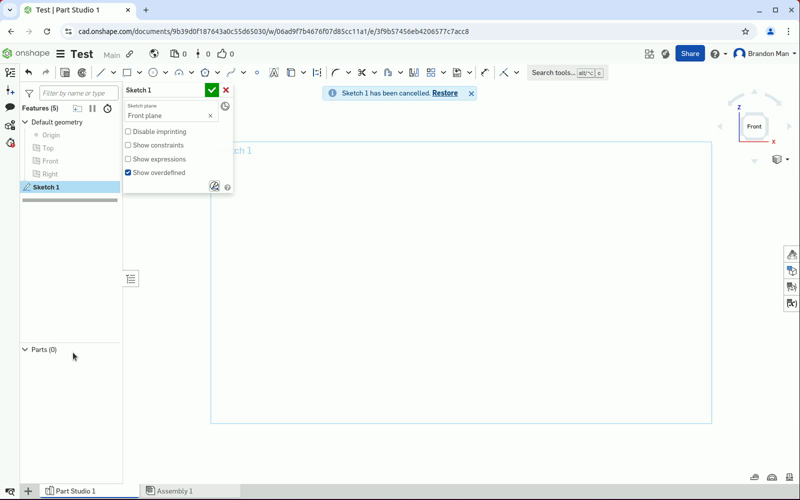
key_down(shift)
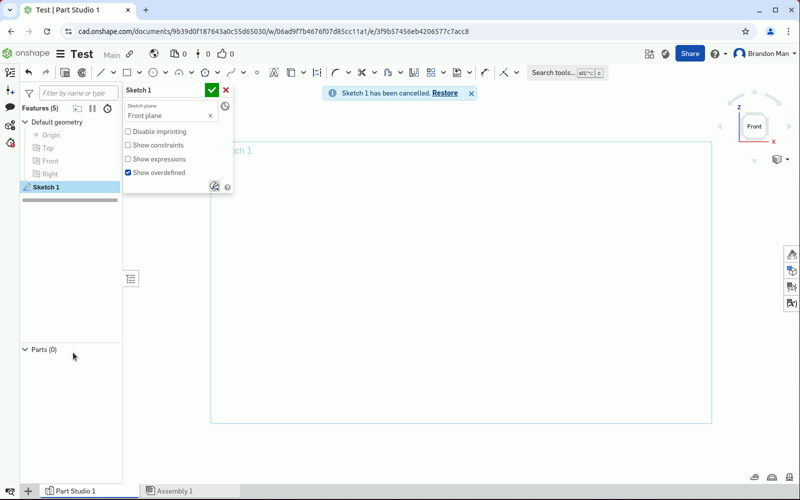
mouse_move(484, 307)
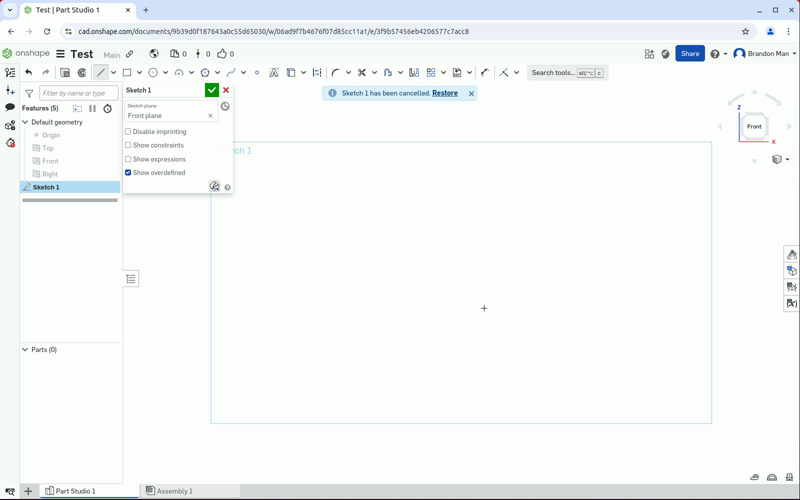
click(484, 307)
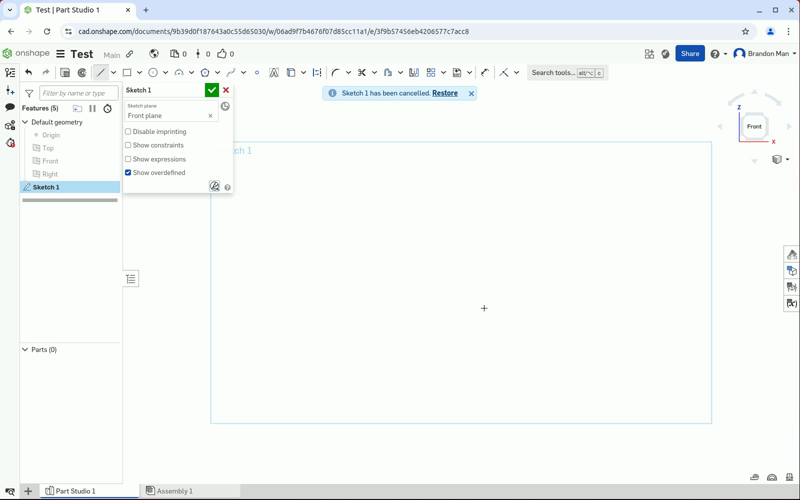
key_up(shift)
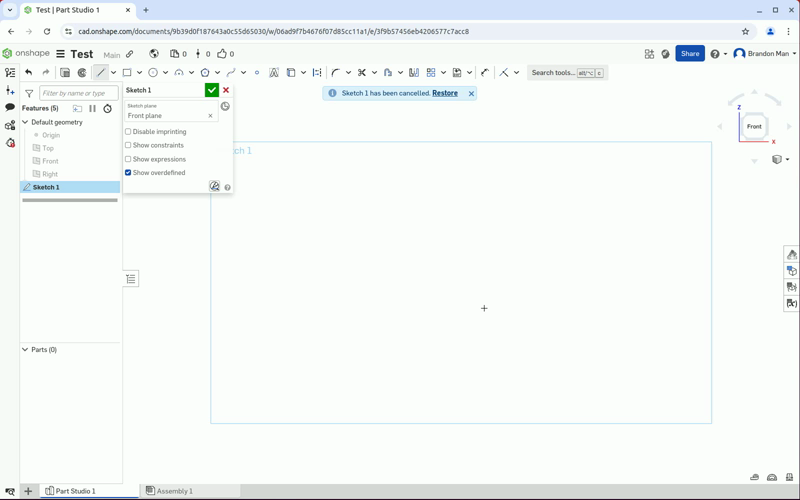
key_down(shift)
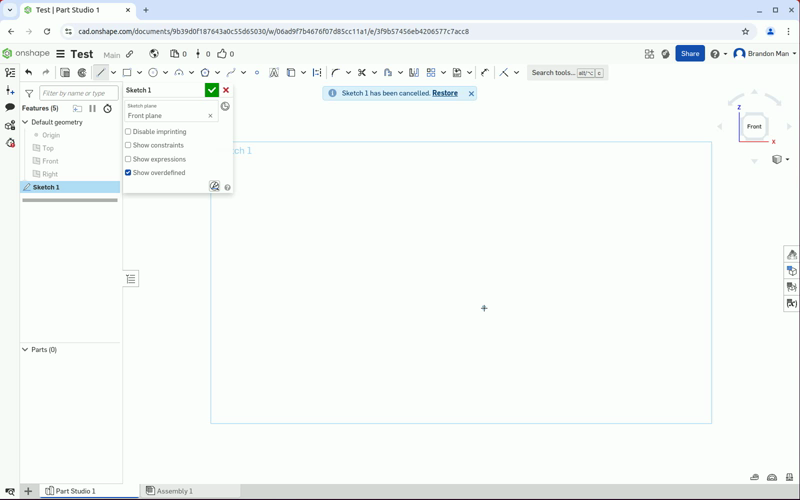
mouse_move(514, 307)
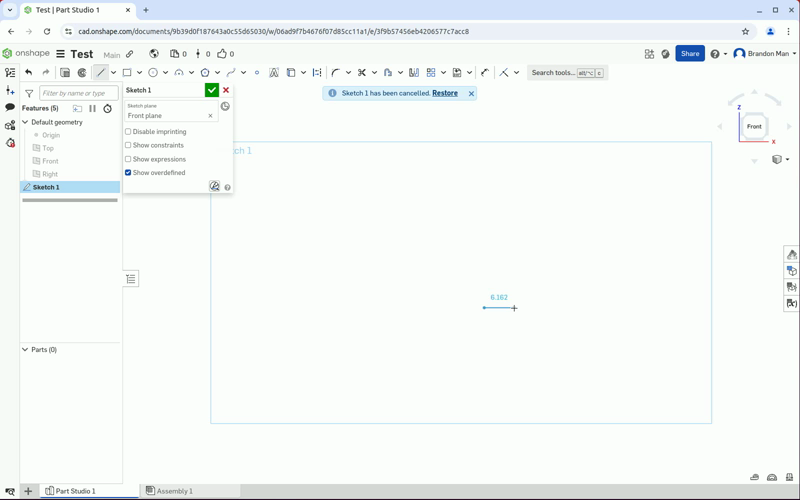
mouse_move(508, 307)
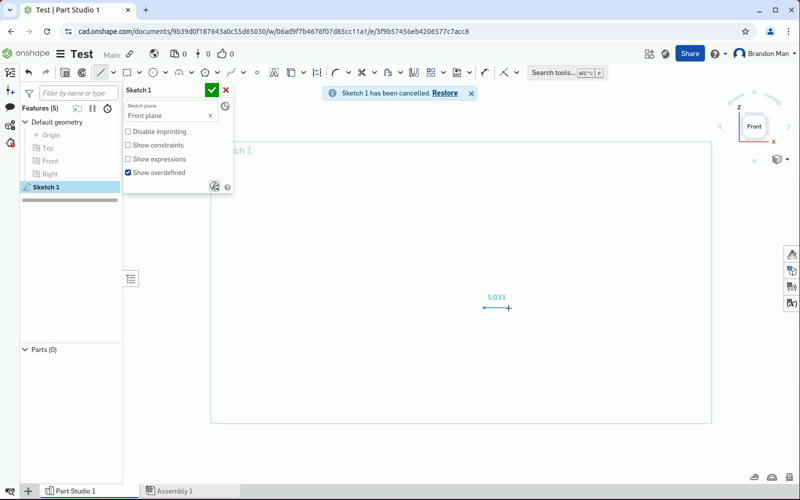
click(508, 307)
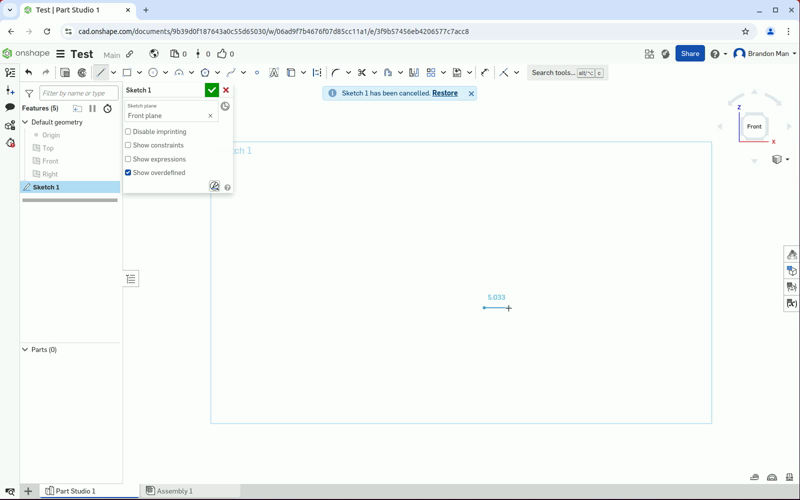
key_up(shift)
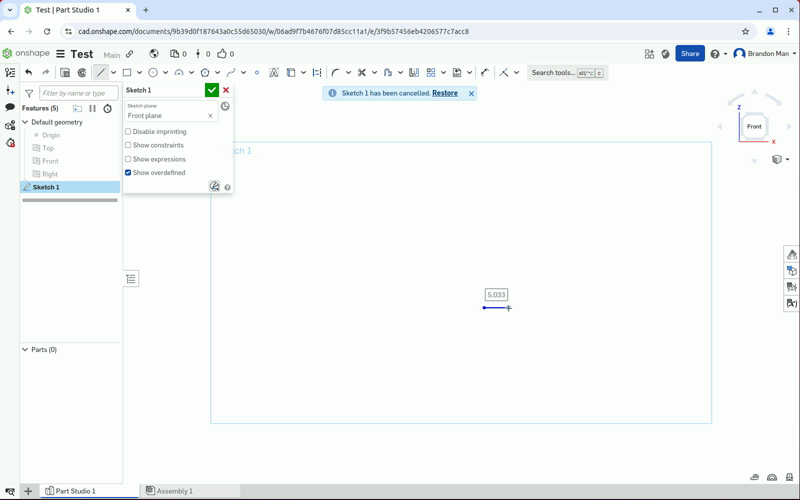
key(esc)
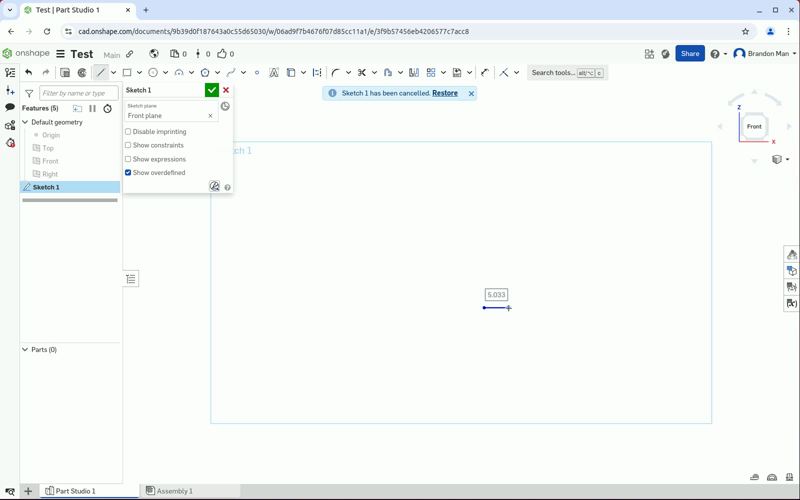
key(a)
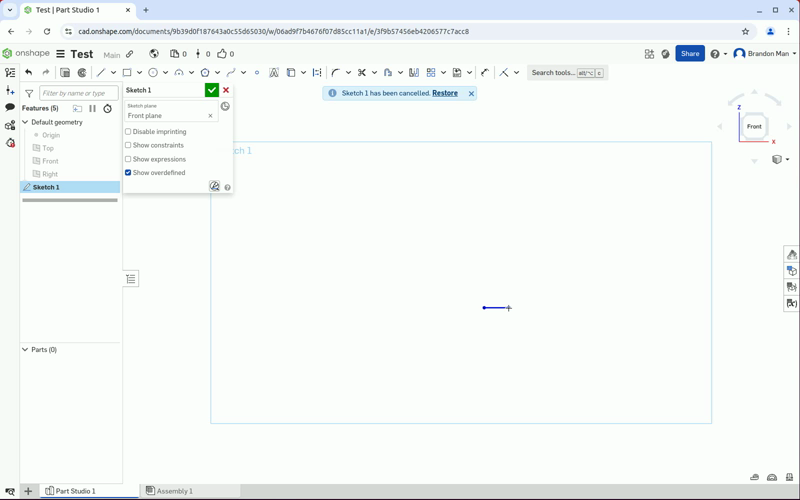
mouse_move(508, 307)
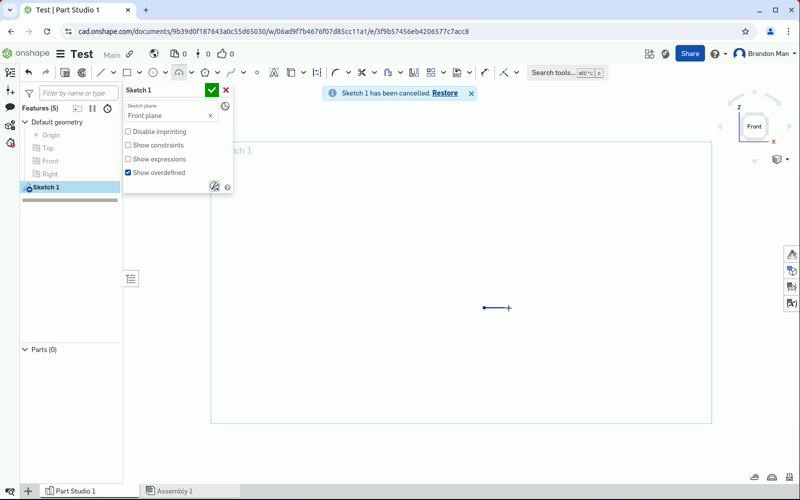
click(508, 307)
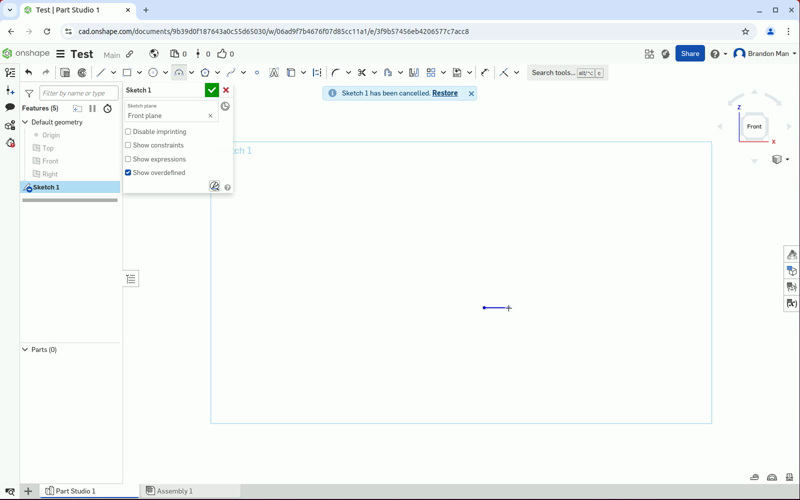
mouse_move(484, 307)
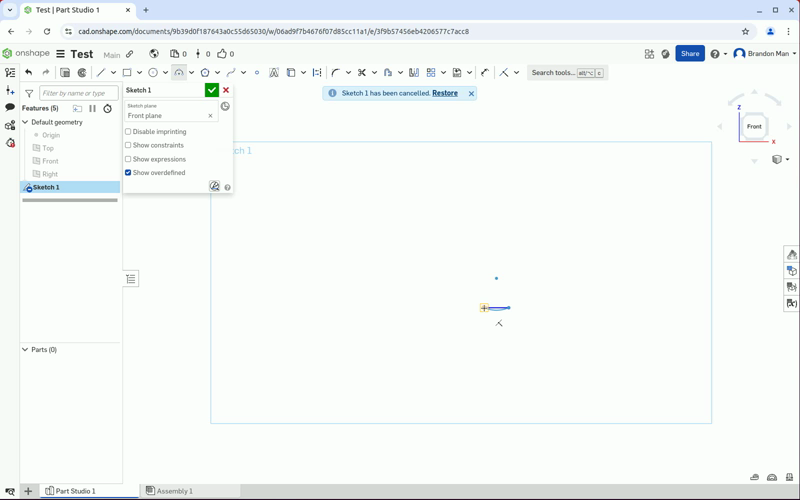
click(484, 307)
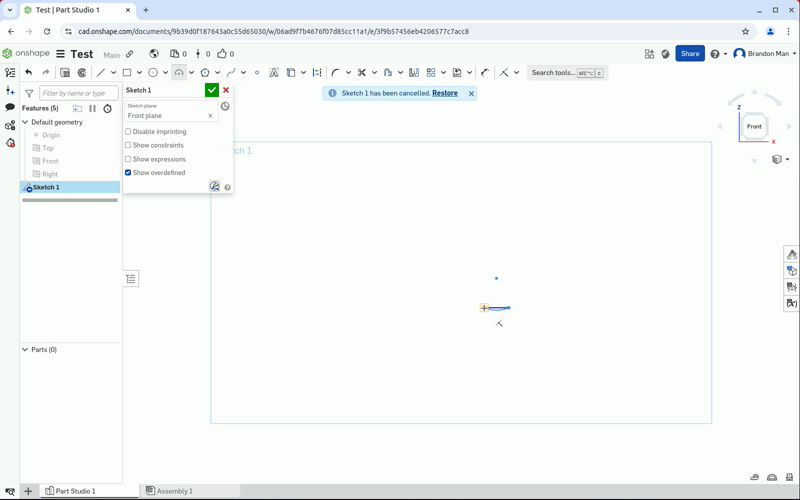
key_down(shift)
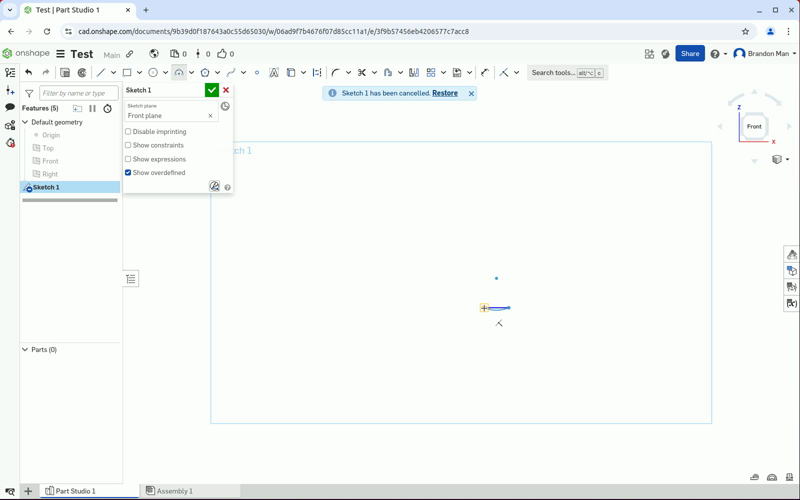
mouse_move(496, 303)
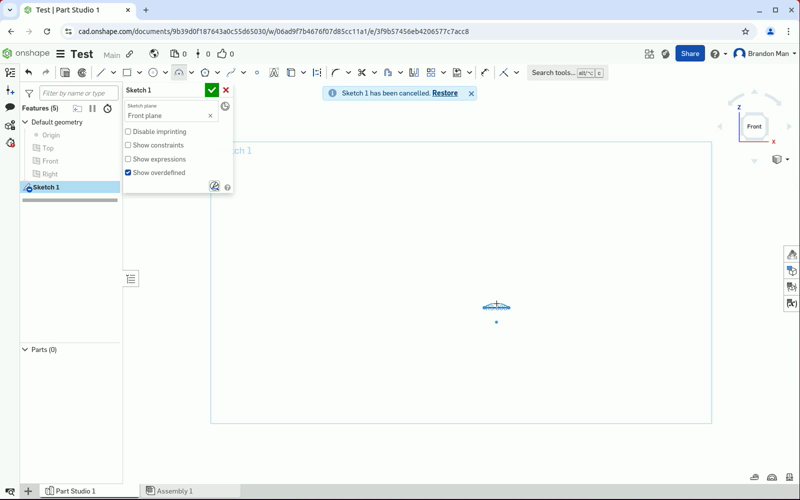
click(496, 303)
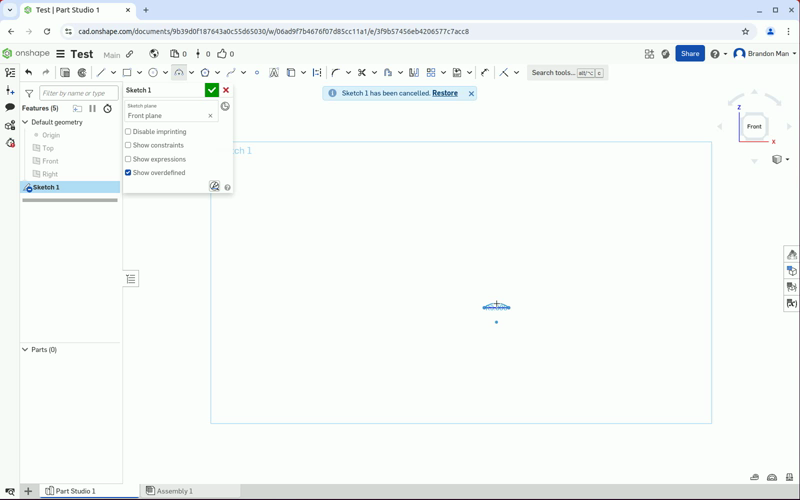
key_up(shift)
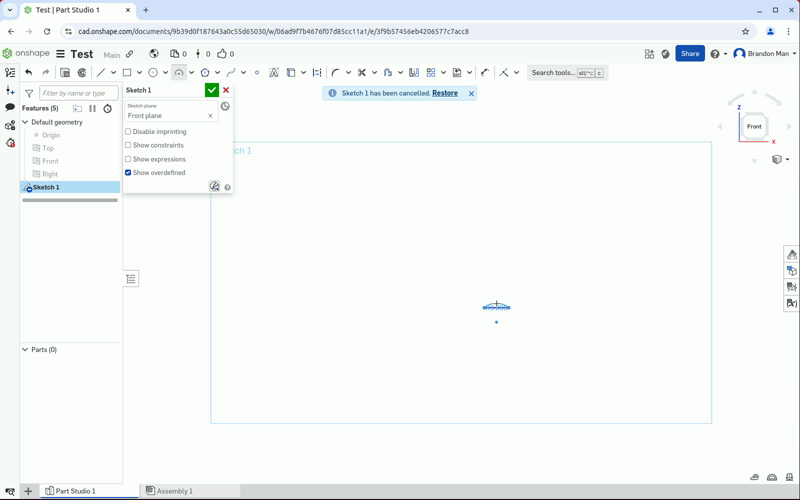
key(esc)
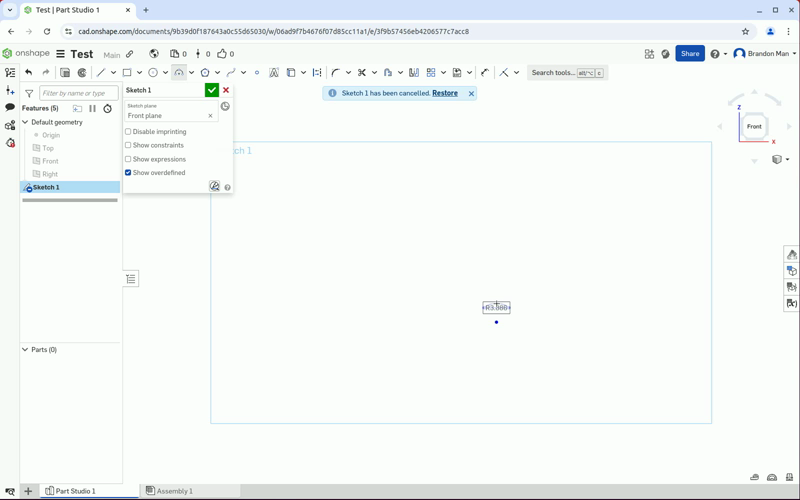
mouse_move(498, 306)
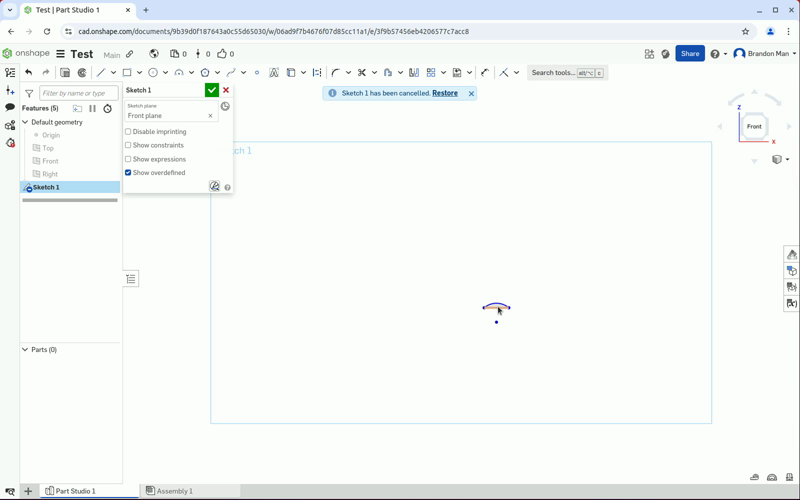
scroll(6)
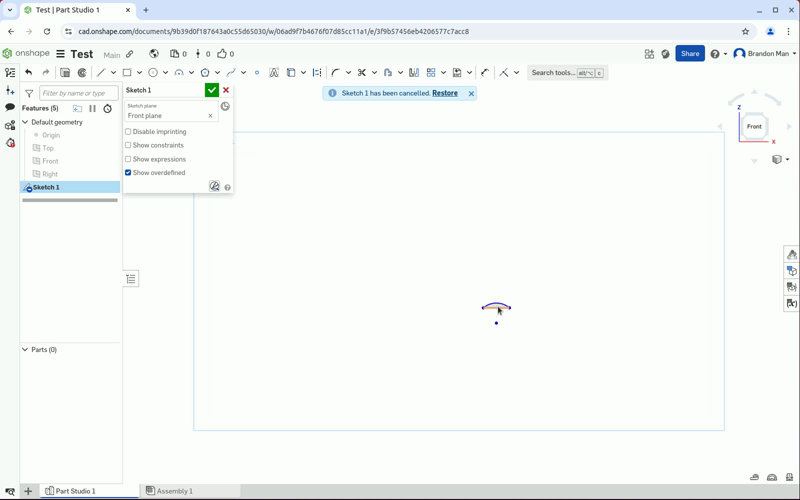
scroll(6)
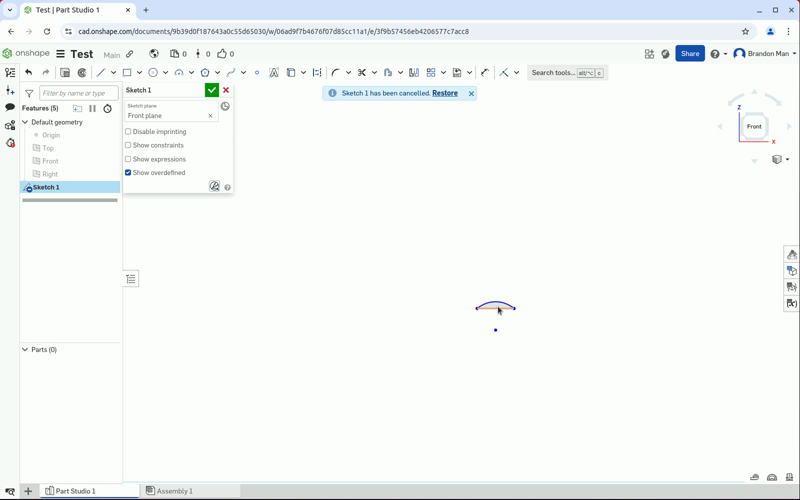
scroll(6)
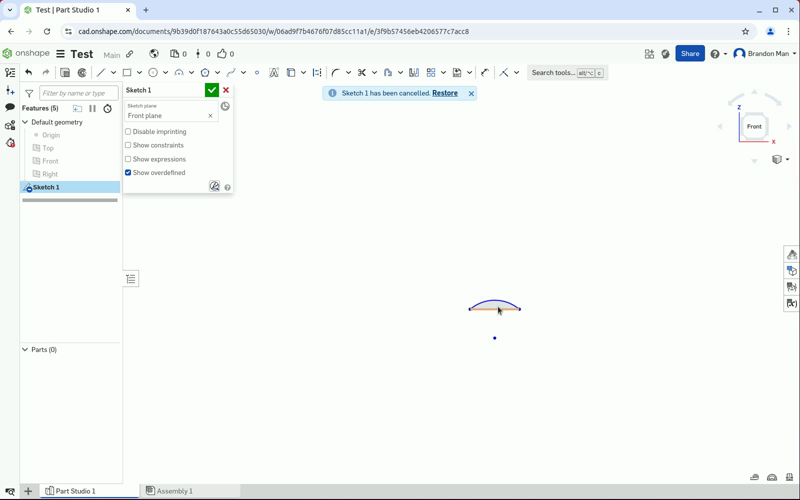
scroll(6)
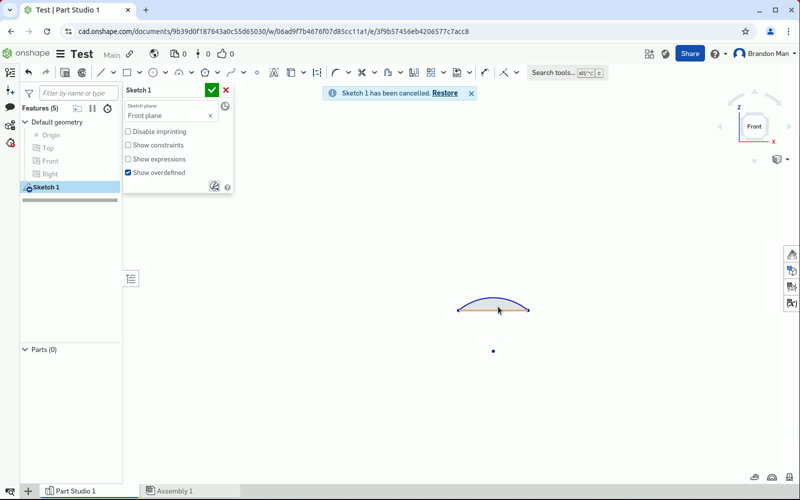
scroll(6)
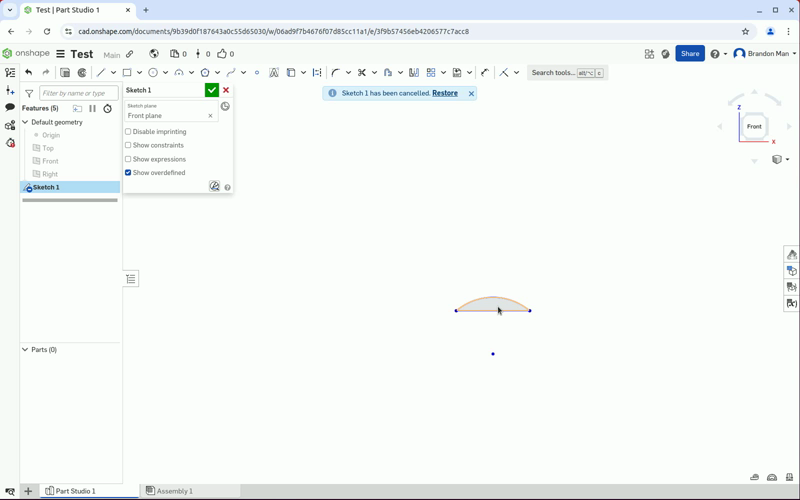
scroll(6)
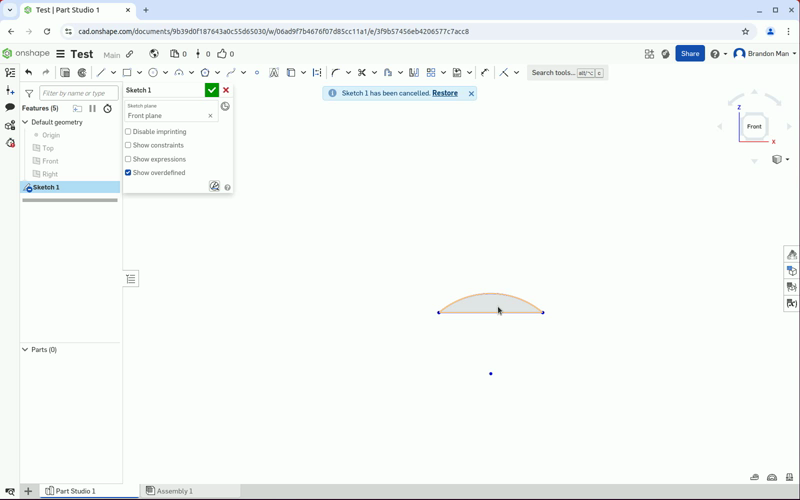
scroll(6)
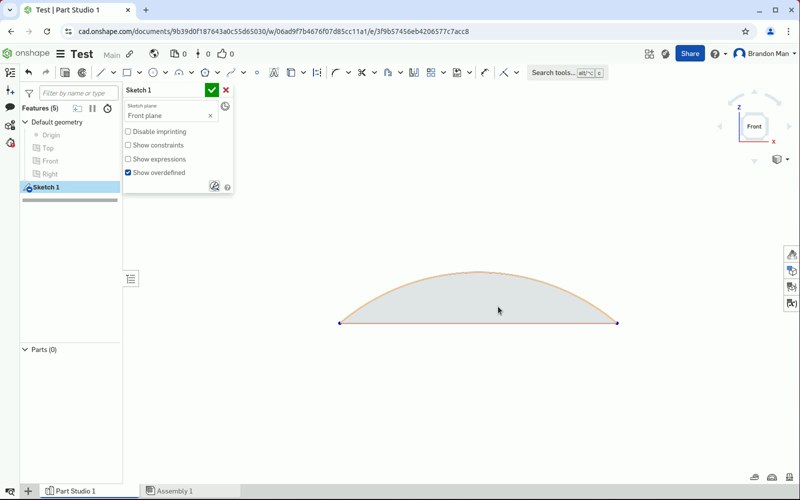
click(498, 306)
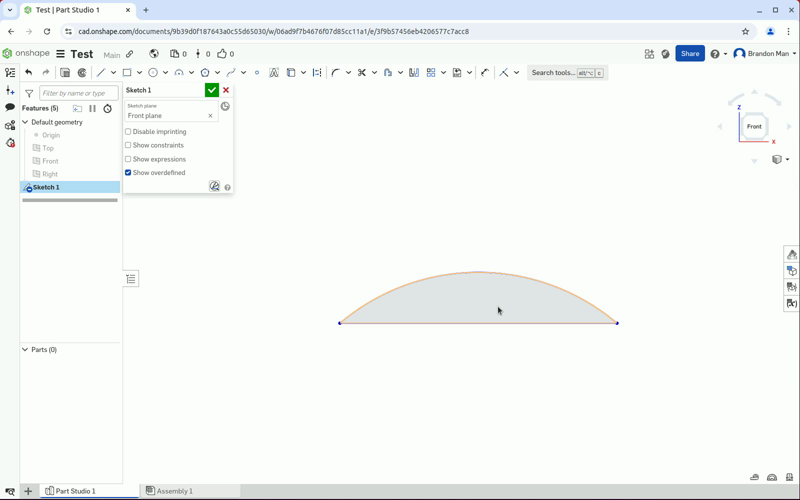
scroll(-6)
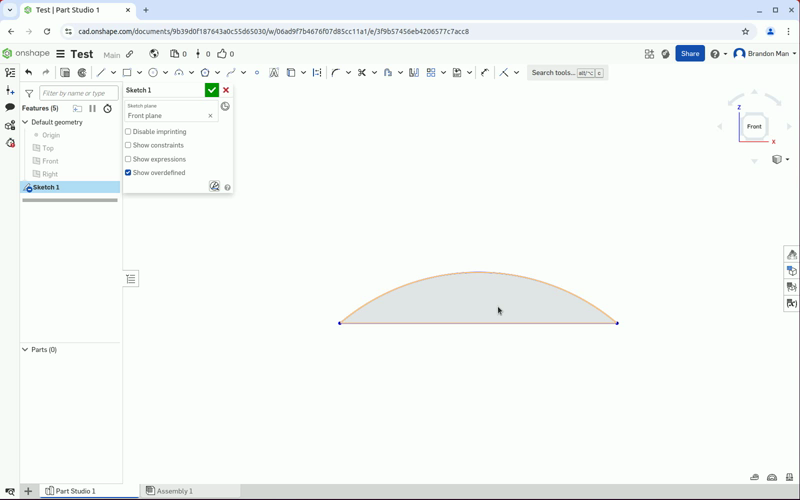
scroll(-6)
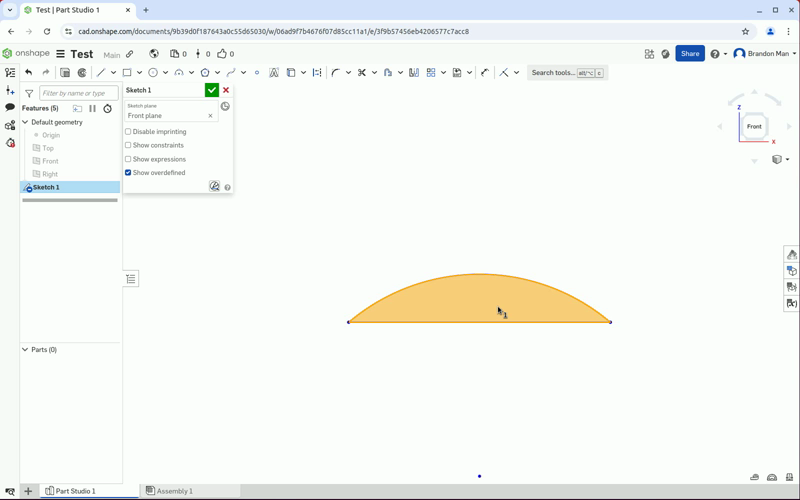
scroll(-6)
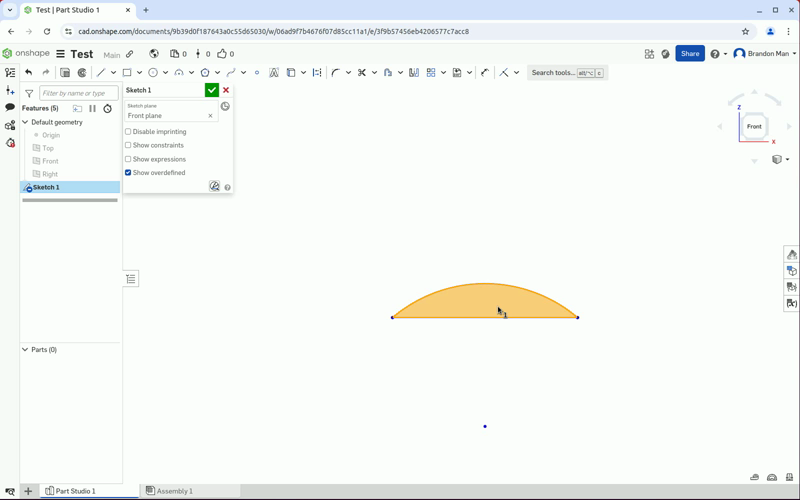
scroll(-6)
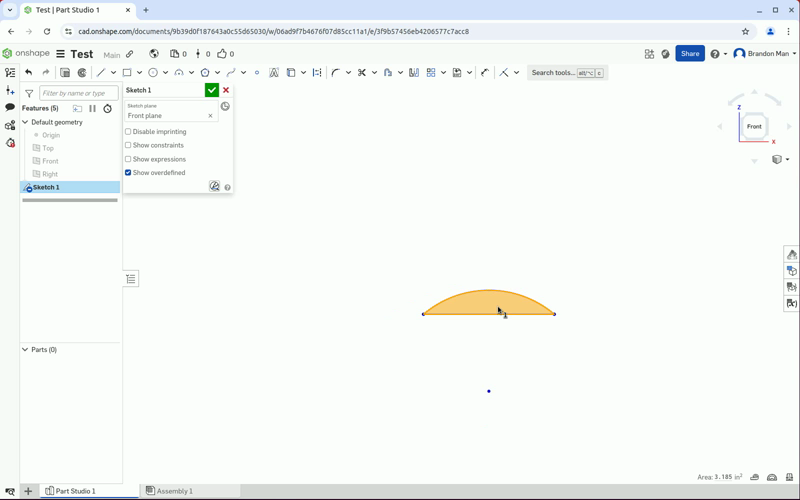
scroll(-6)
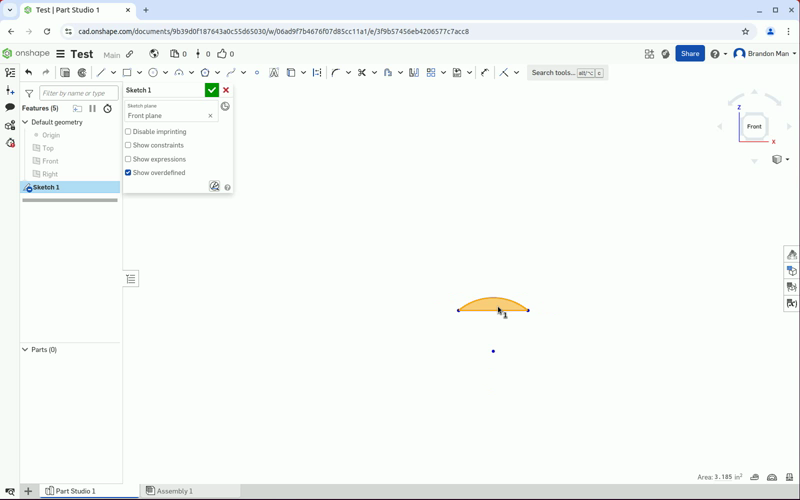
scroll(-6)
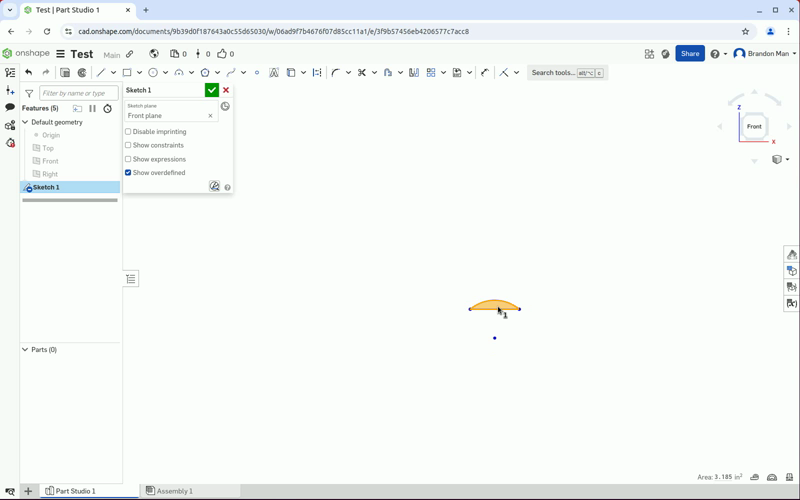
scroll(-6)
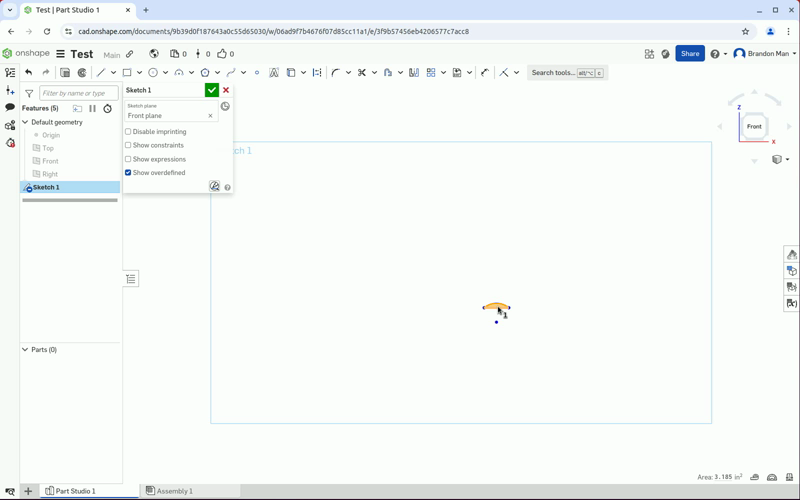
mouse_move(73, 352)
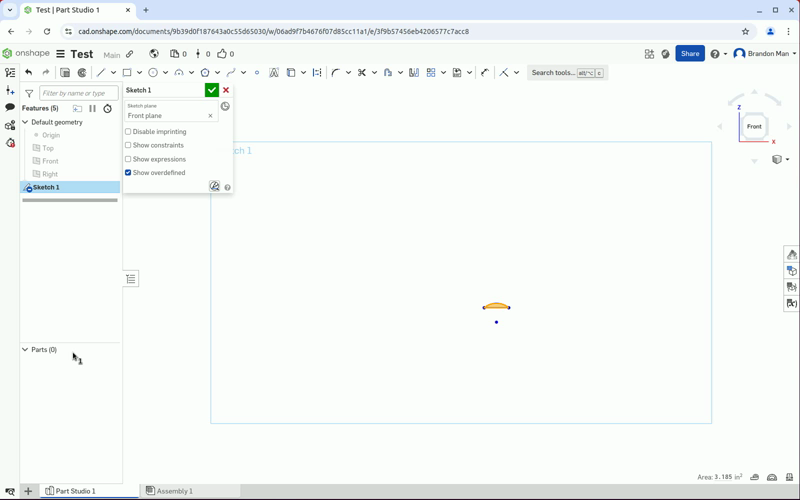
key(shift+y)
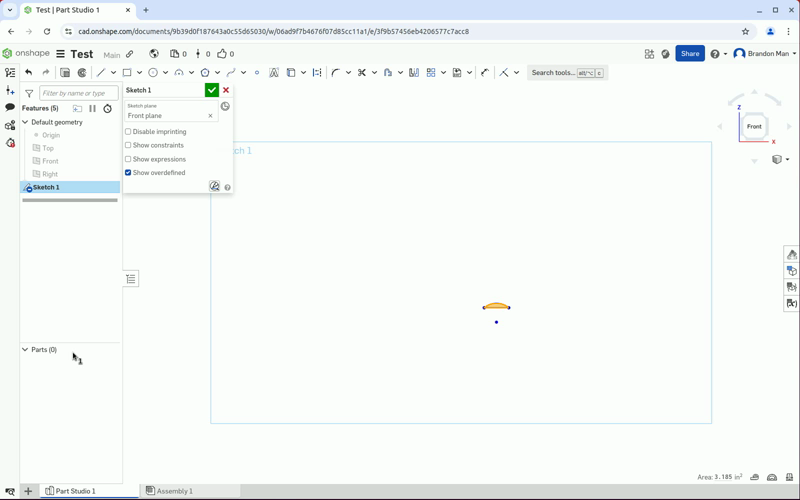
key(shift+e)
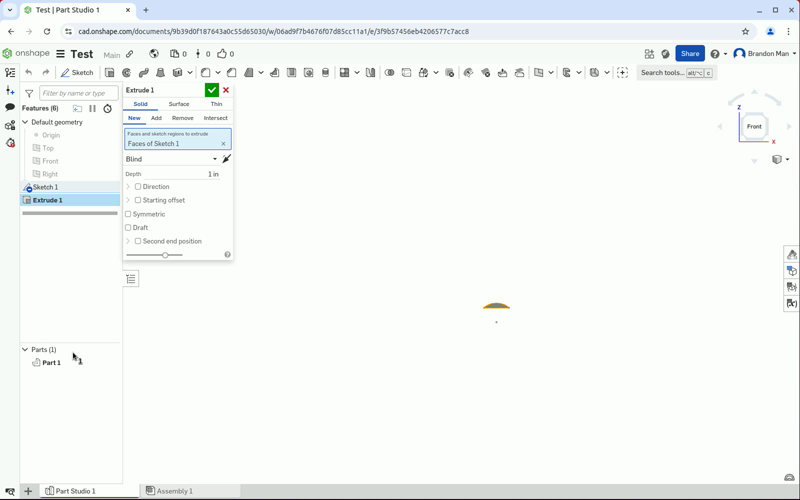
mouse_move(143, 106)
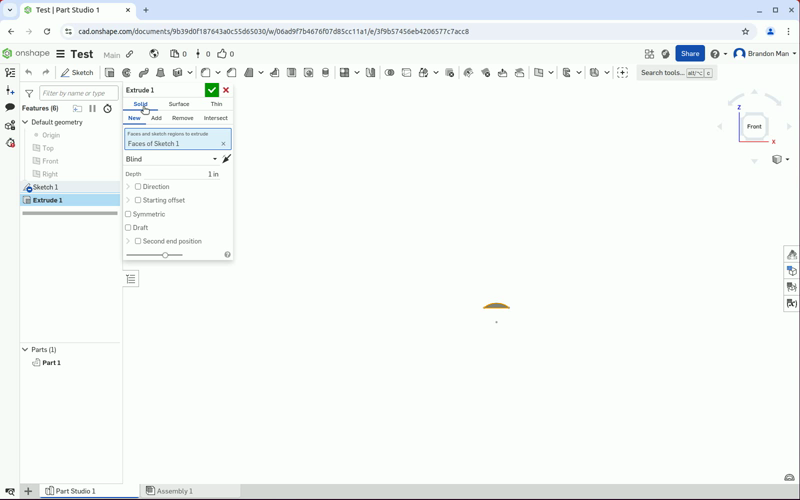
click(143, 106)
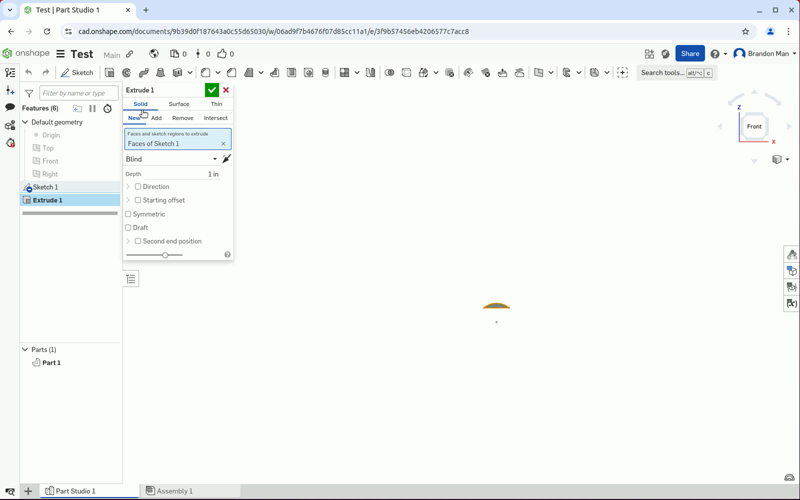
mouse_move(137, 120)
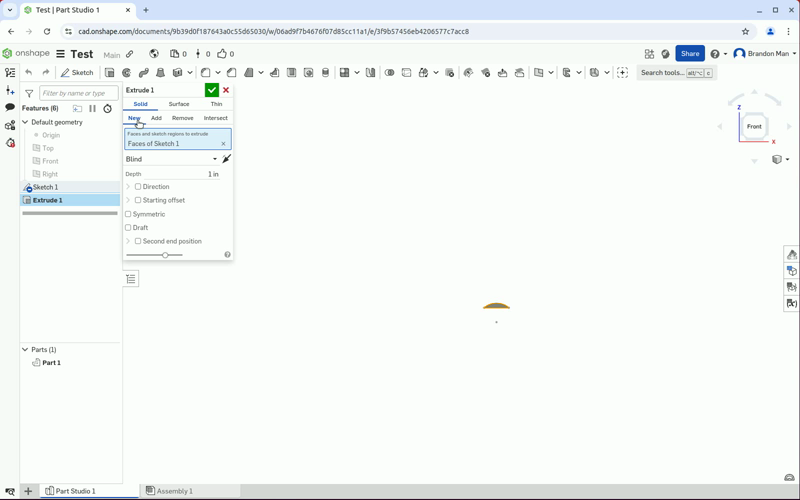
click(137, 120)
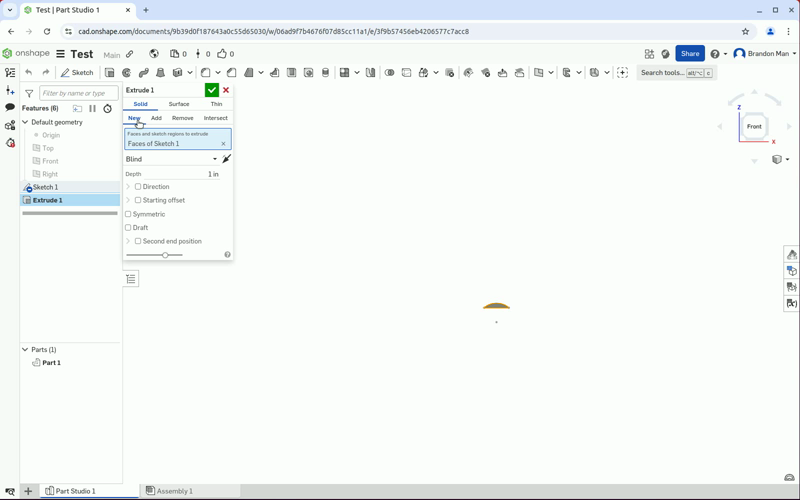
key(tab, 4)
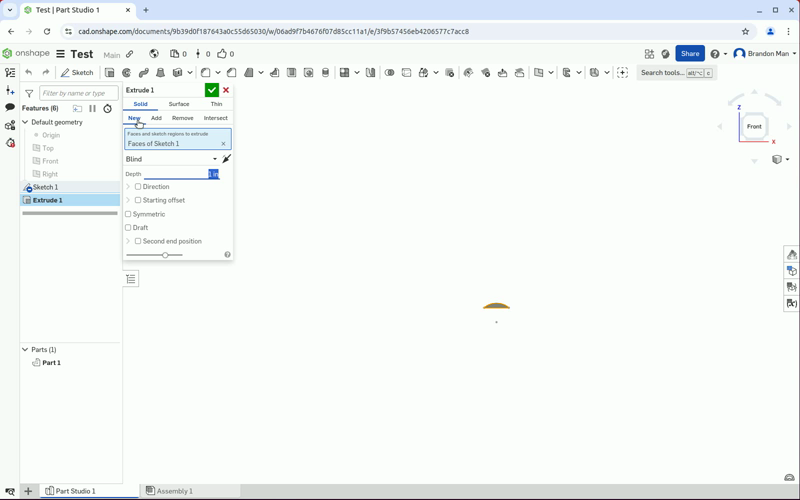
text(9.147)
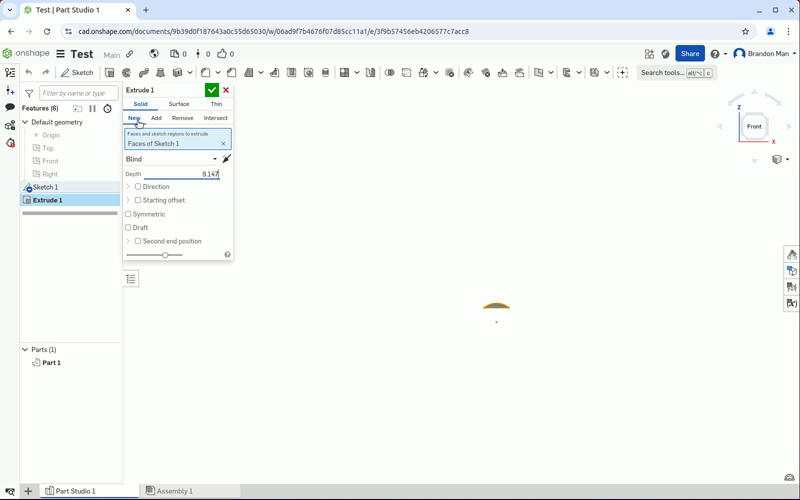
key(enter)
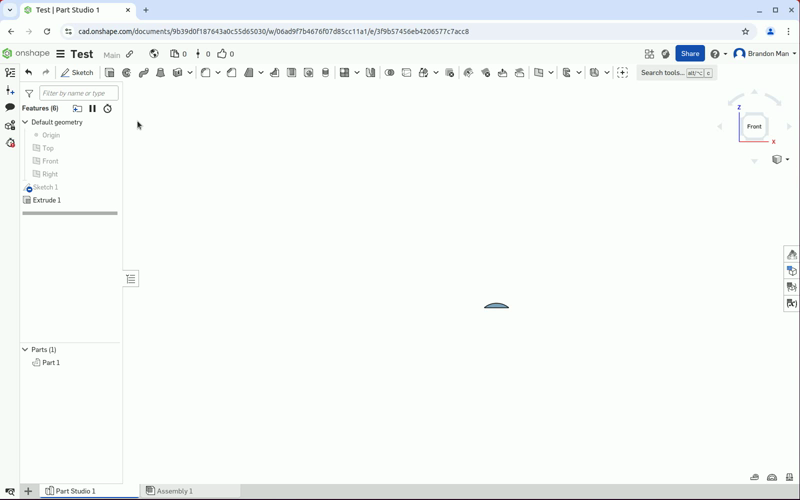
key(shift+h)
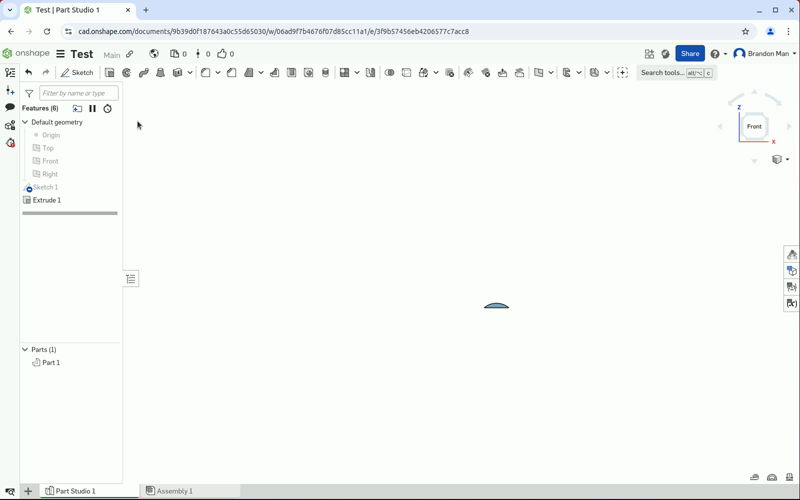
key(shift+h)
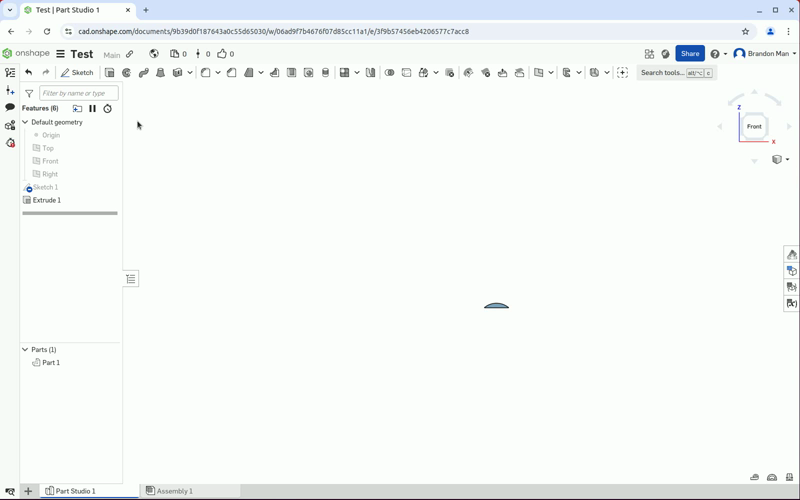
mouse_move(73, 189)
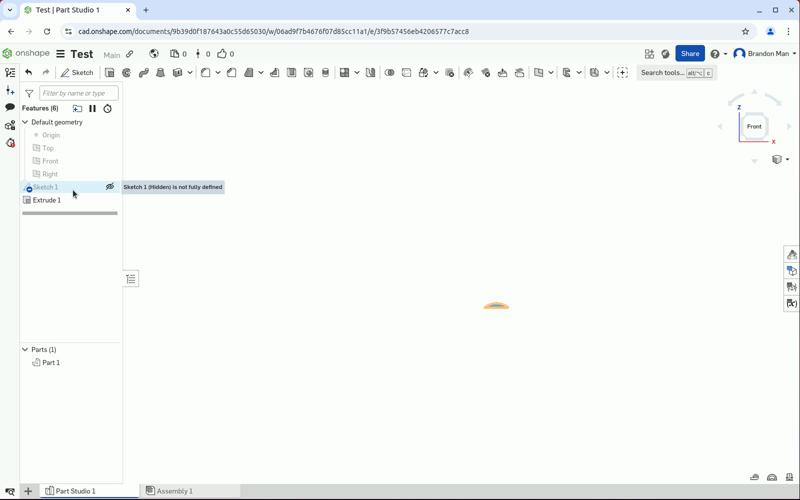
click(73, 189)
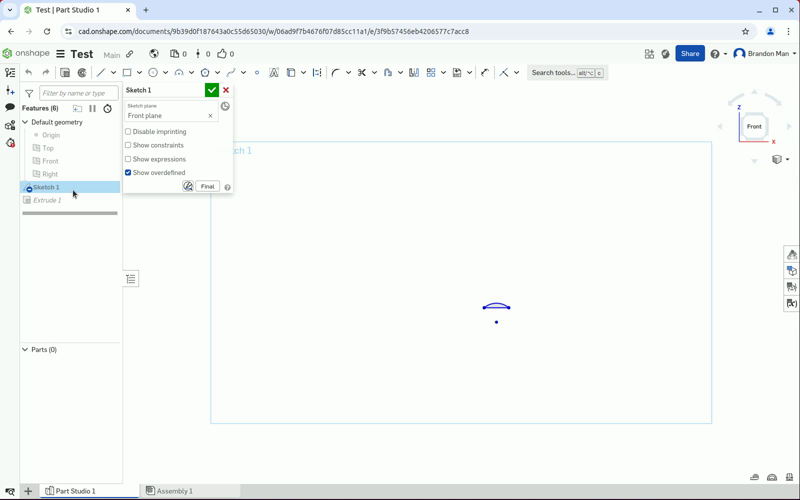
mouse_move(229, 92)
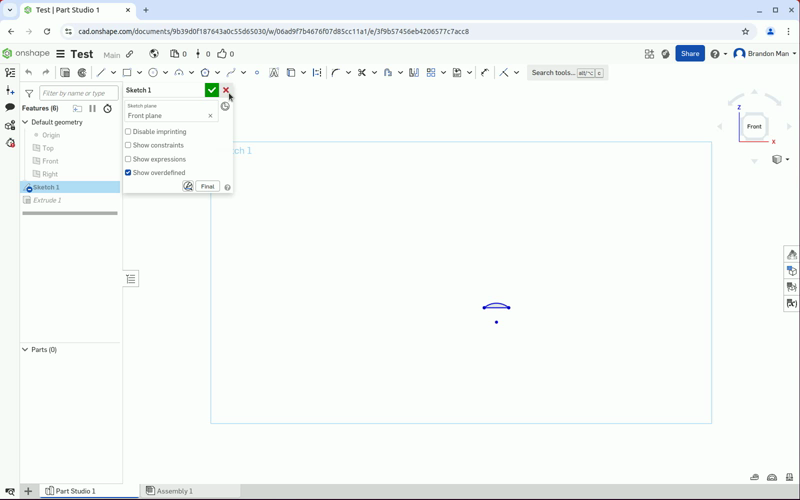
click(229, 92)
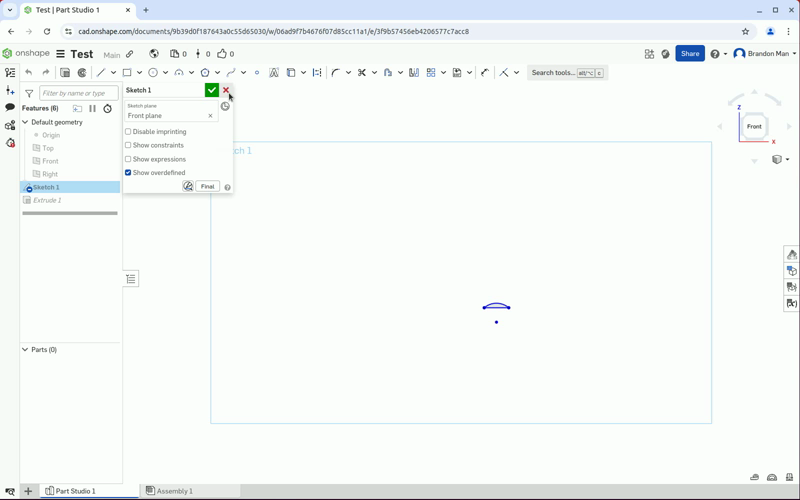
key(shift+s)
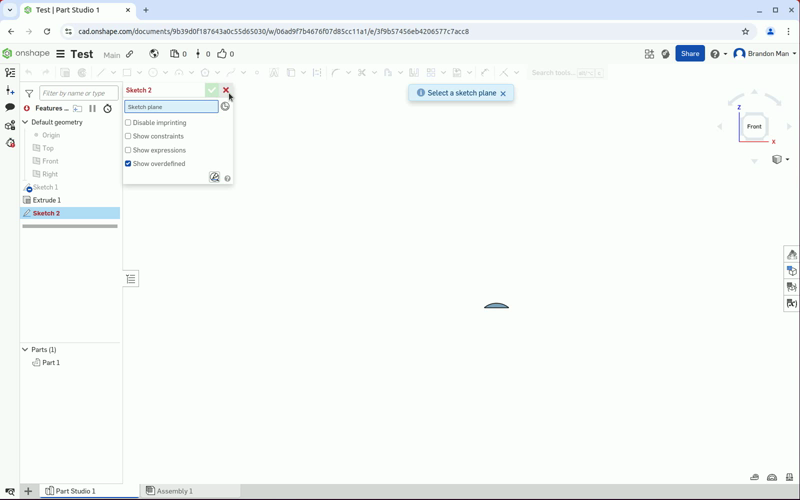
mouse_move(73, 163)
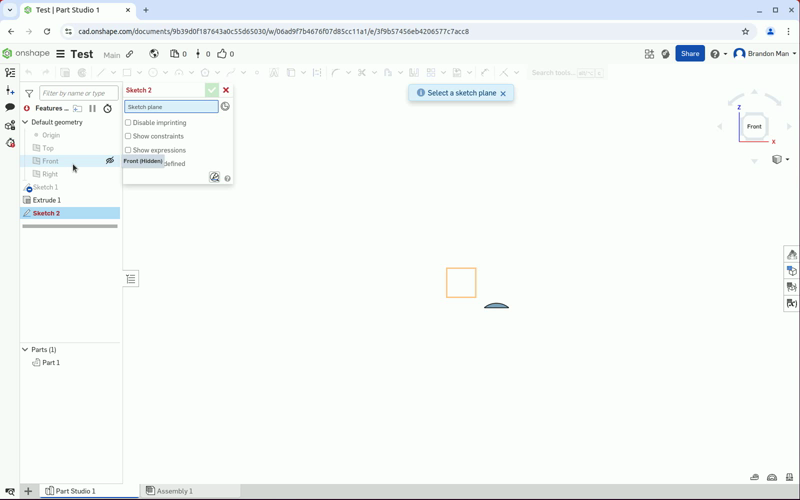
click(73, 163)
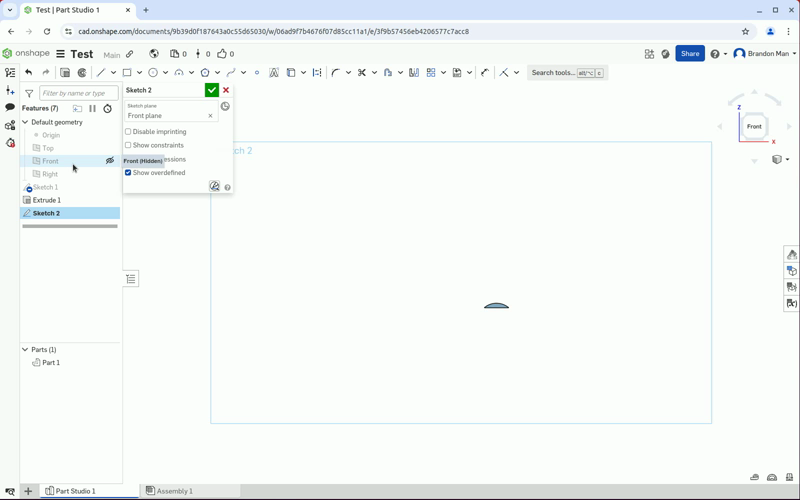
mouse_move(73, 352)
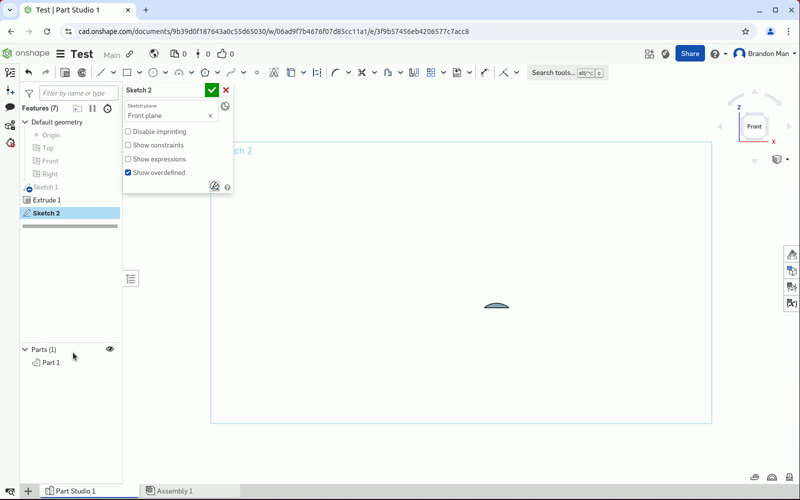
key(y)
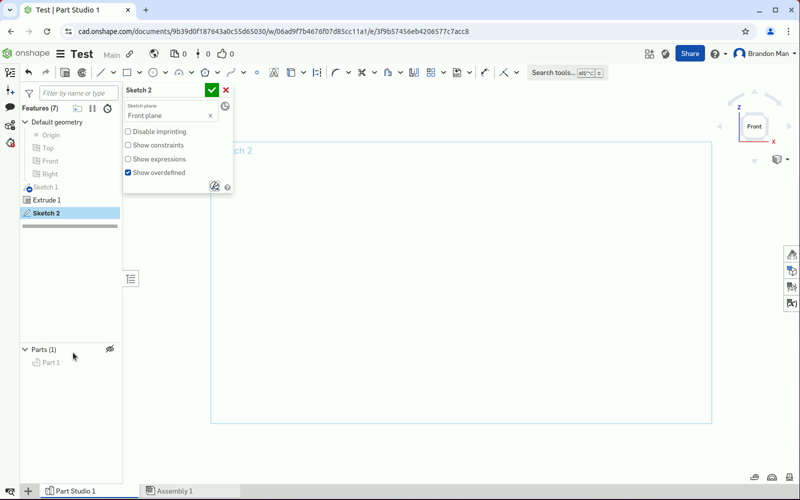
key(l)
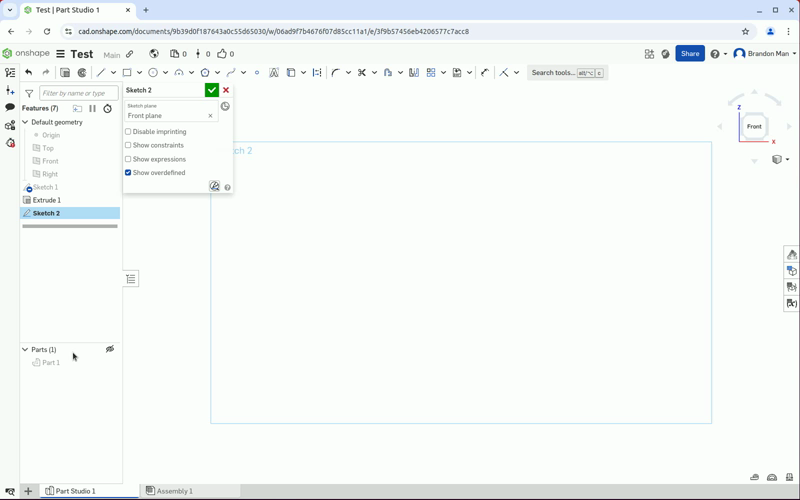
key_down(shift)
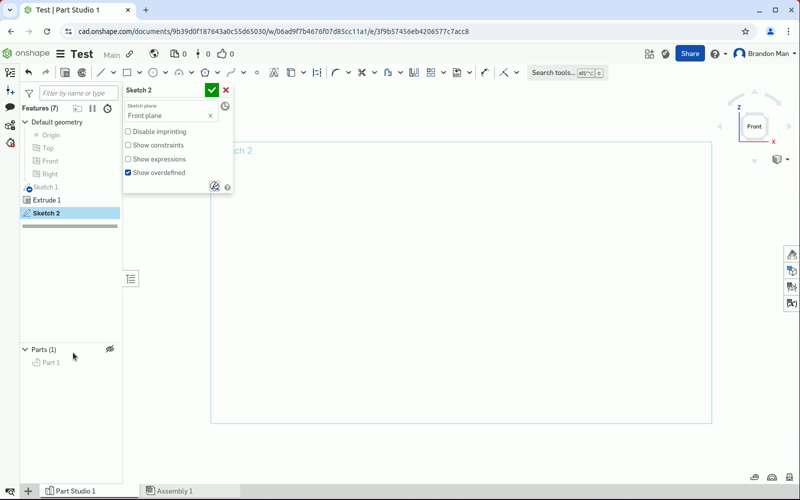
mouse_move(484, 307)
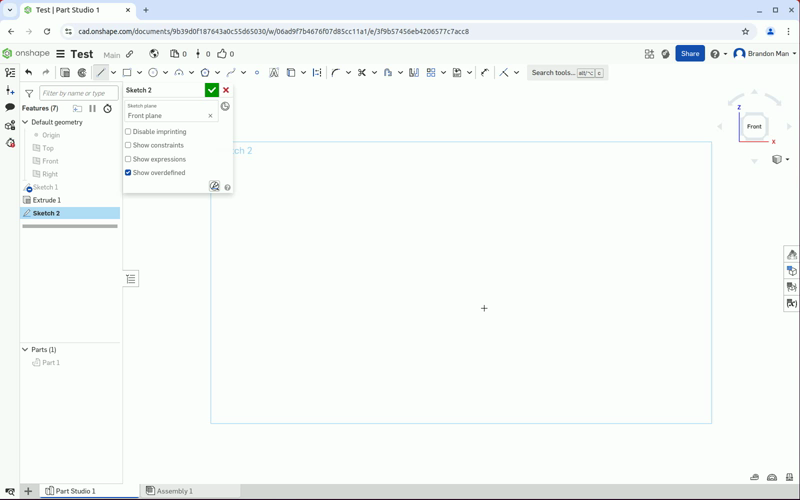
click(484, 307)
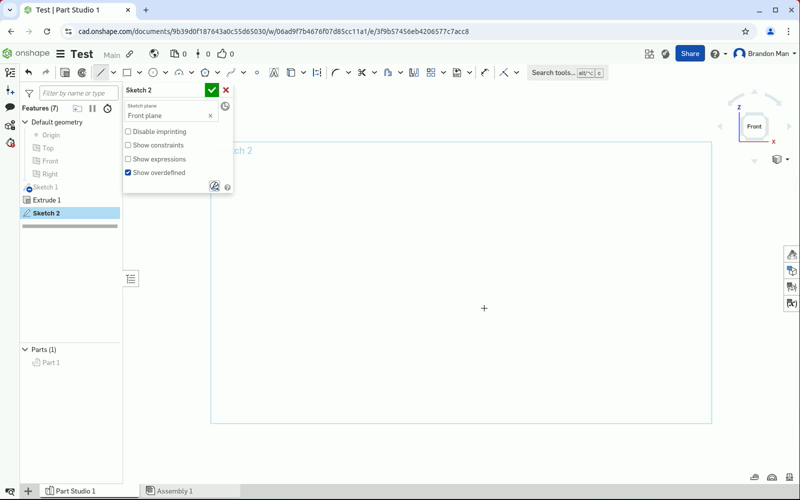
key_up(shift)
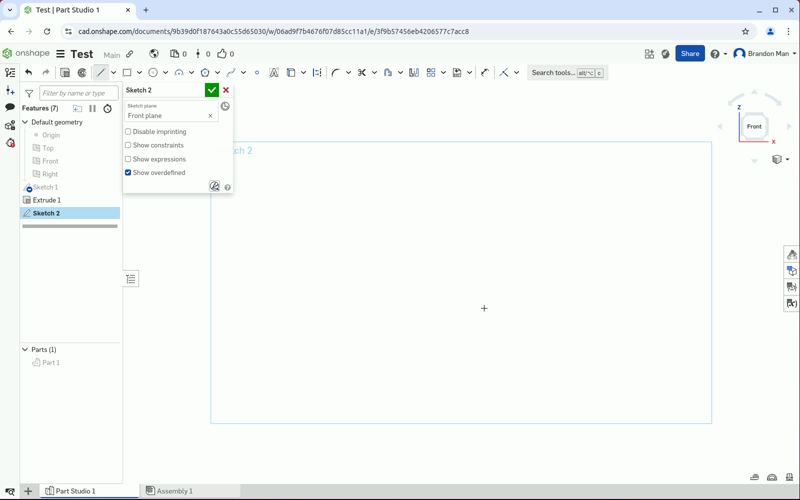
key_down(shift)
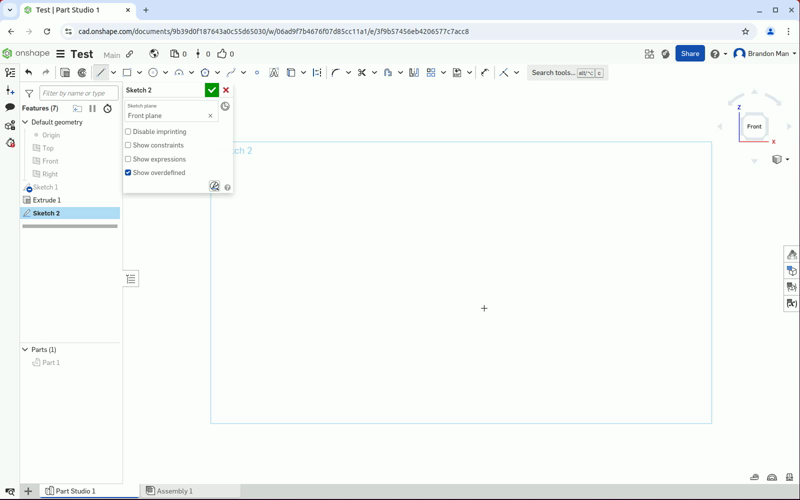
mouse_move(514, 307)
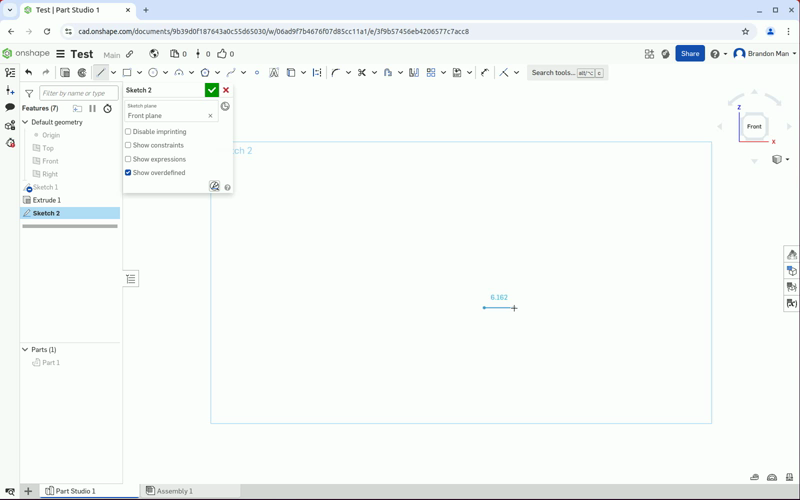
mouse_move(508, 307)
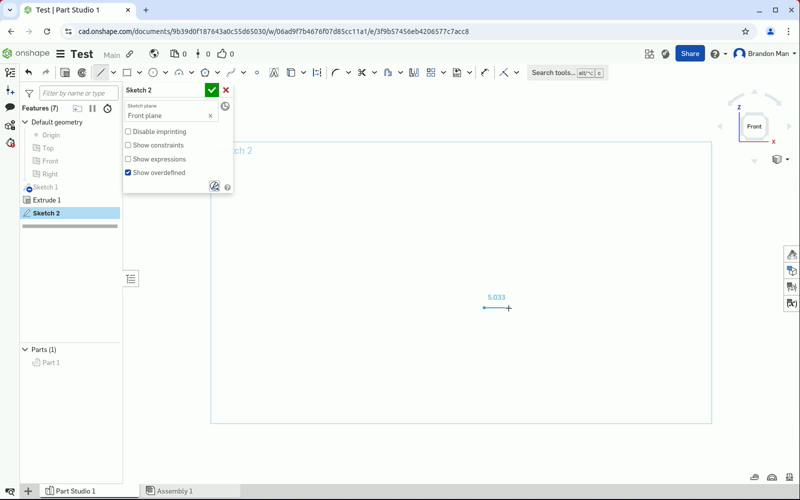
click(508, 307)
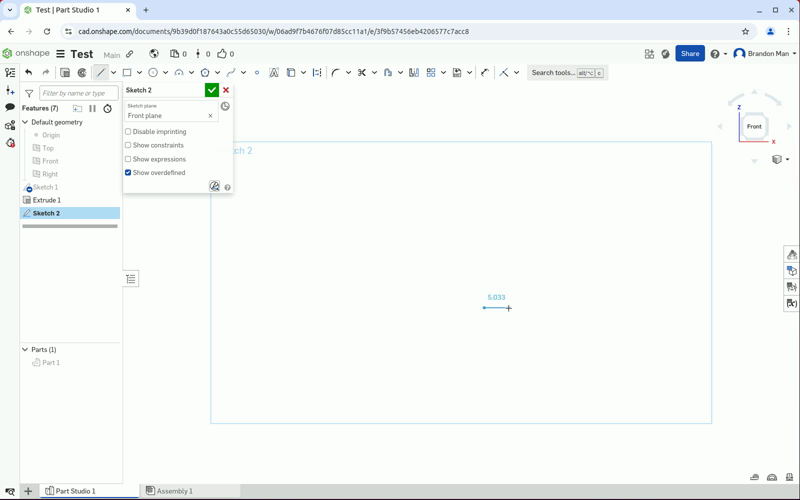
key_up(shift)
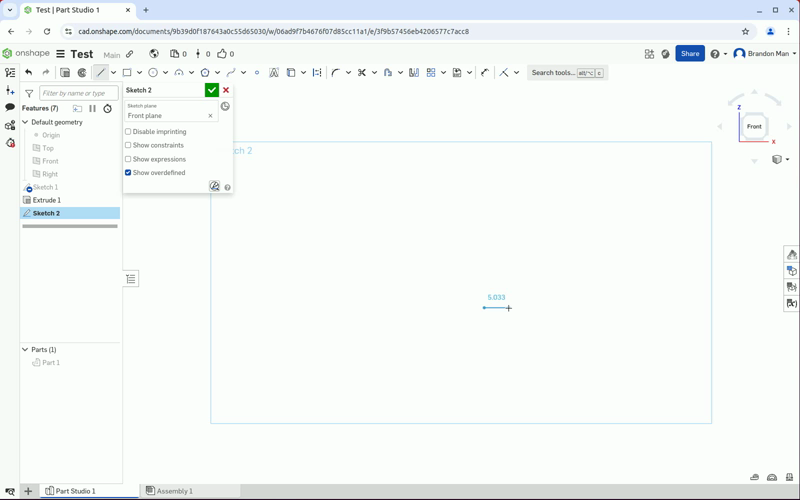
key(esc)
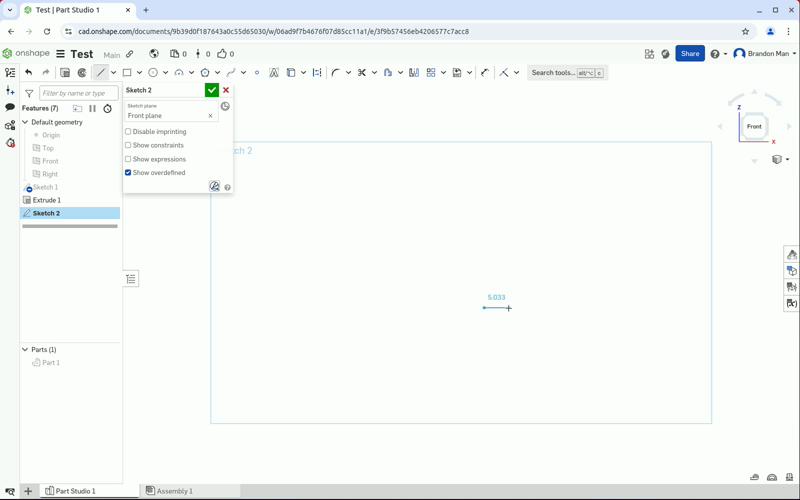
key(a)
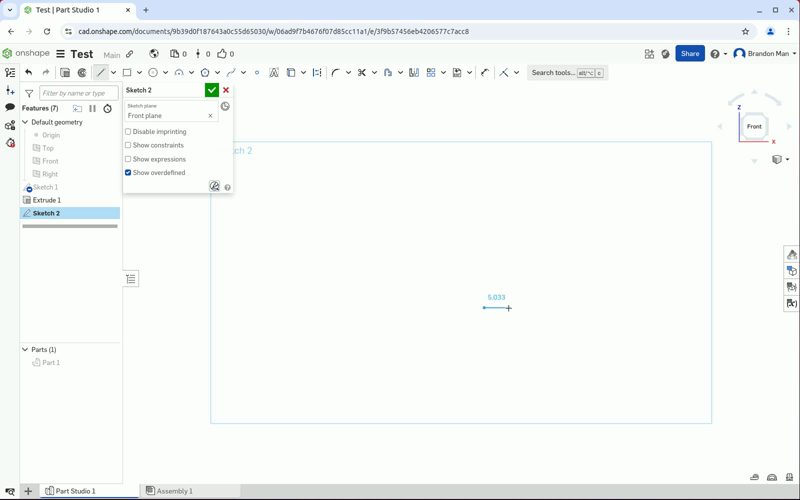
mouse_move(508, 307)
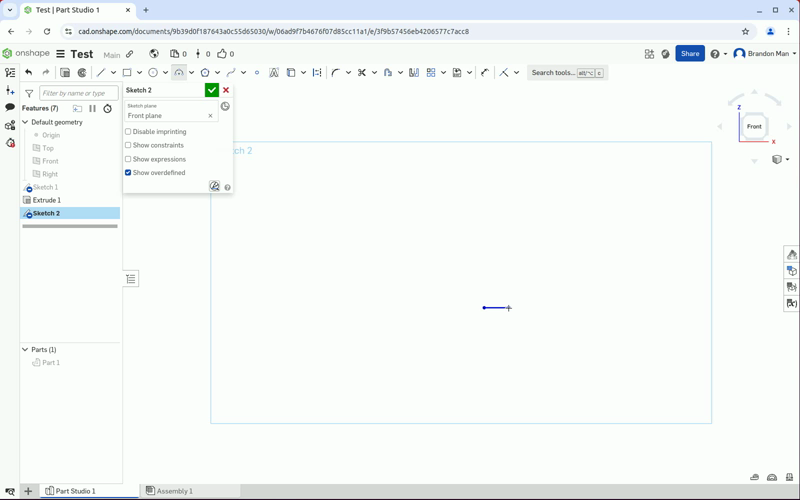
click(508, 307)
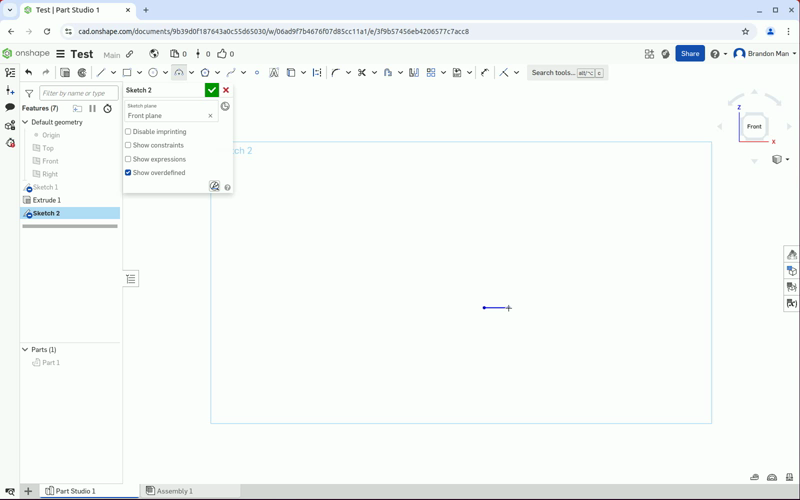
mouse_move(484, 307)
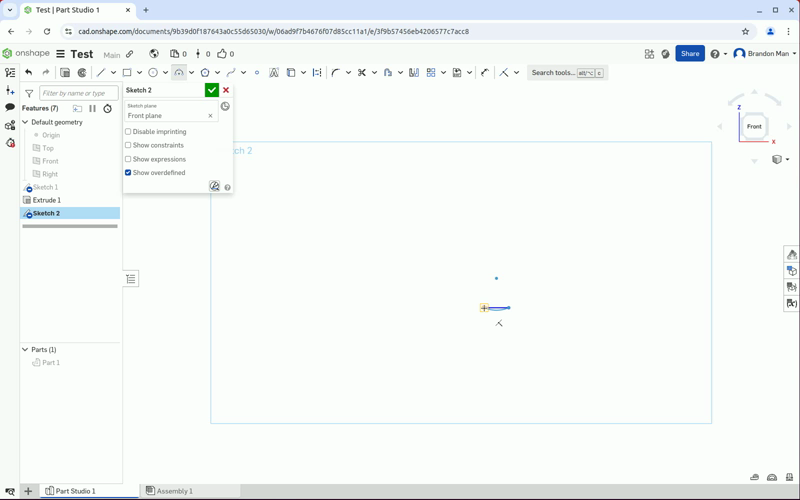
click(484, 307)
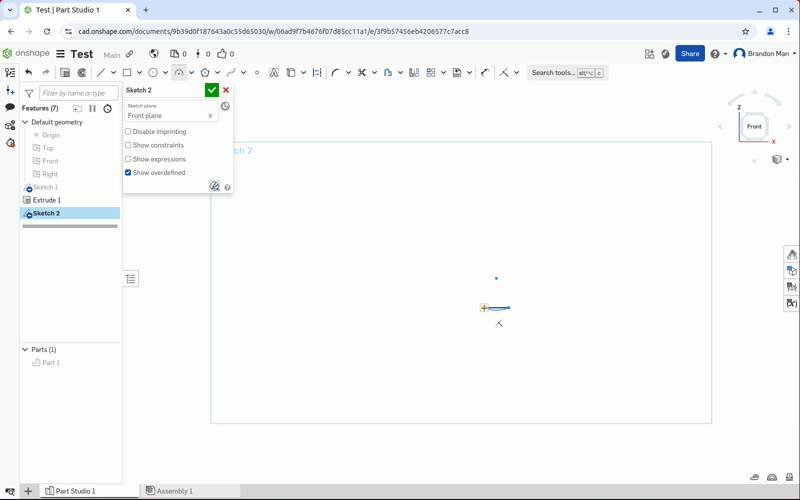
key_down(shift)
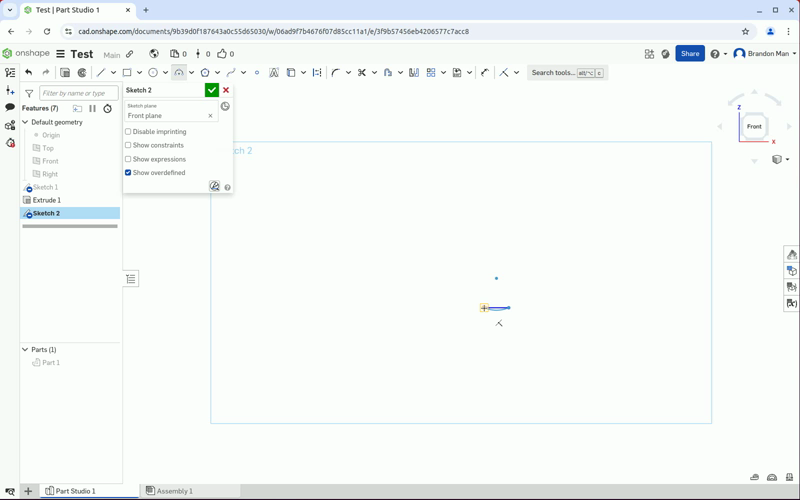
mouse_move(496, 303)
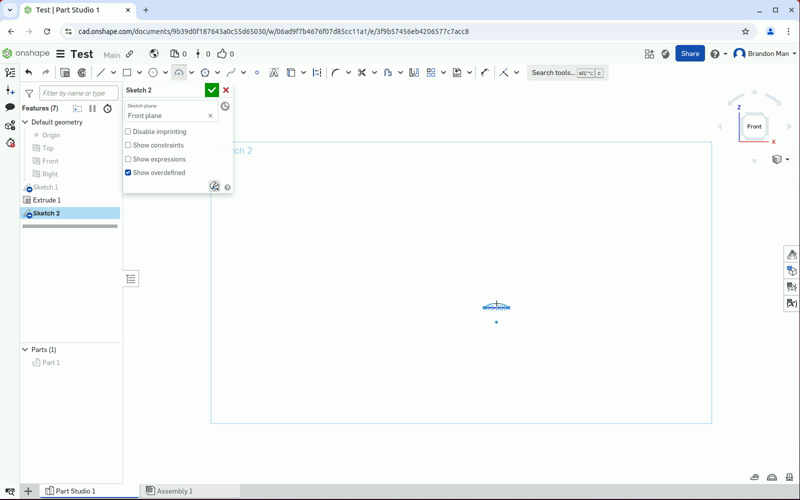
click(496, 303)
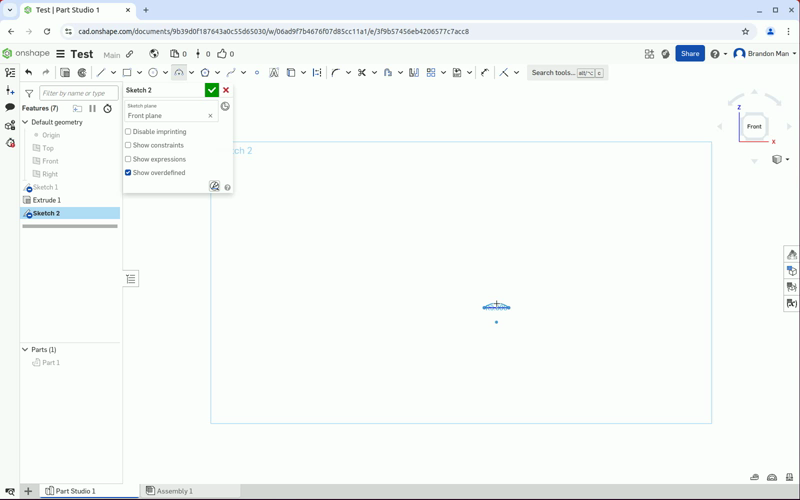
key_up(shift)
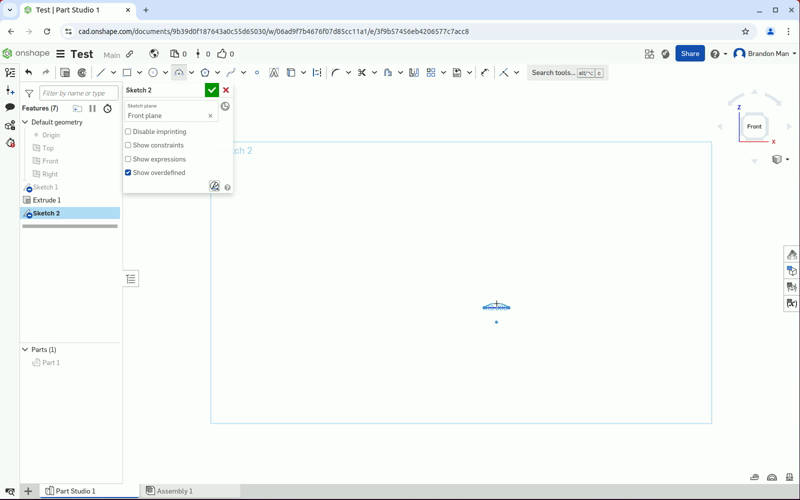
key(esc)
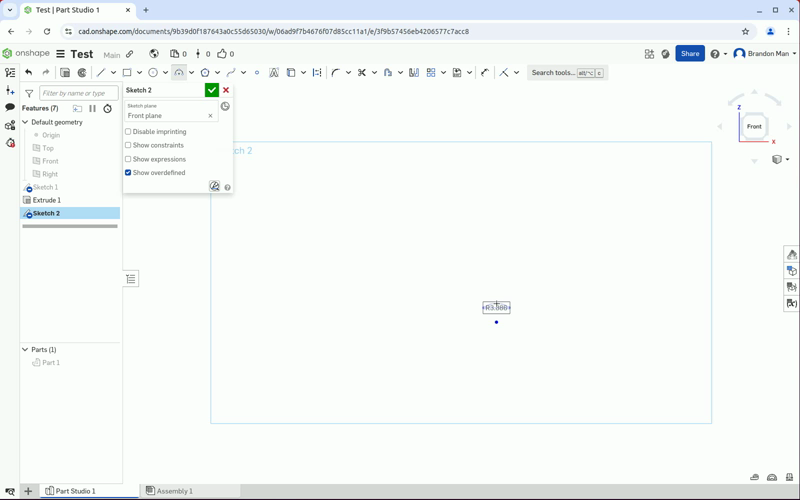
mouse_move(494, 304)
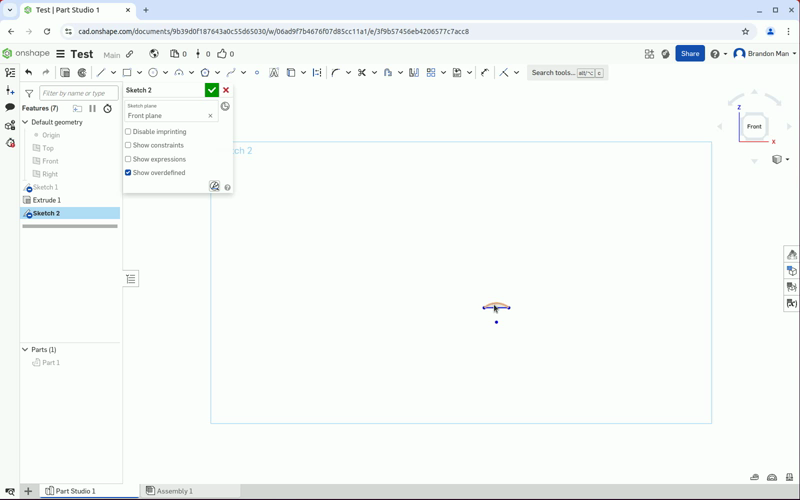
scroll(6)
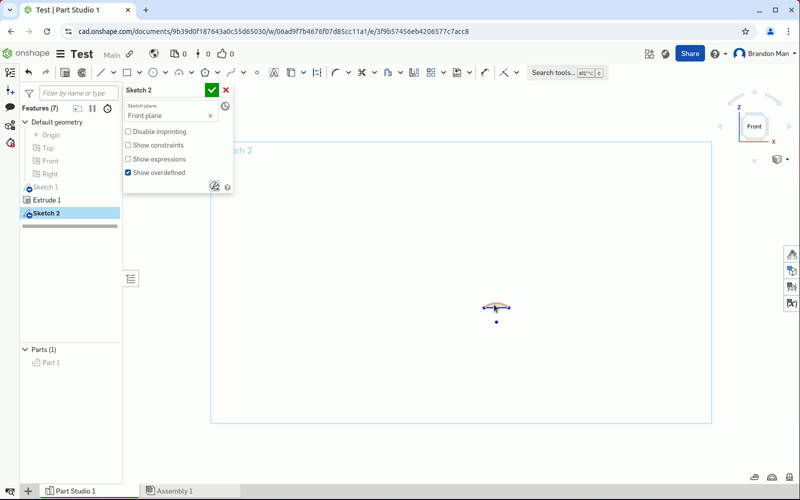
scroll(6)
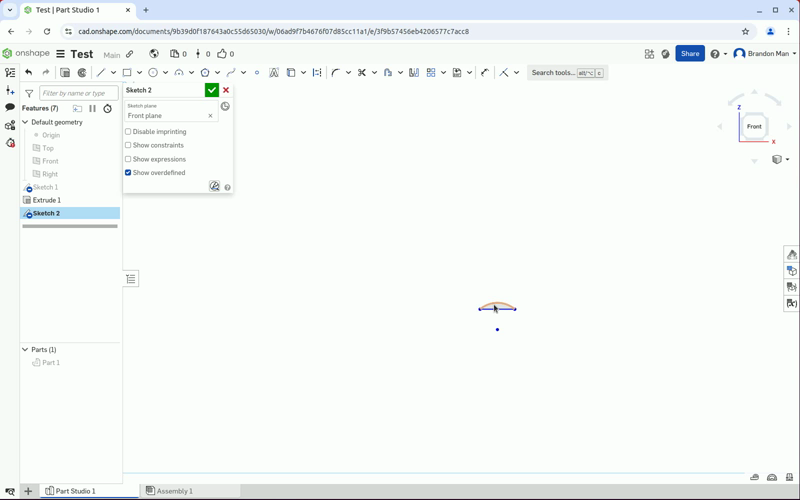
scroll(6)
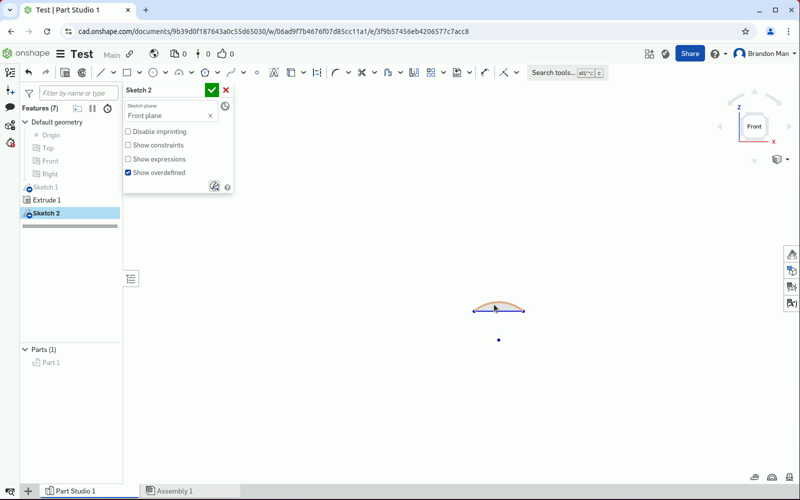
scroll(6)
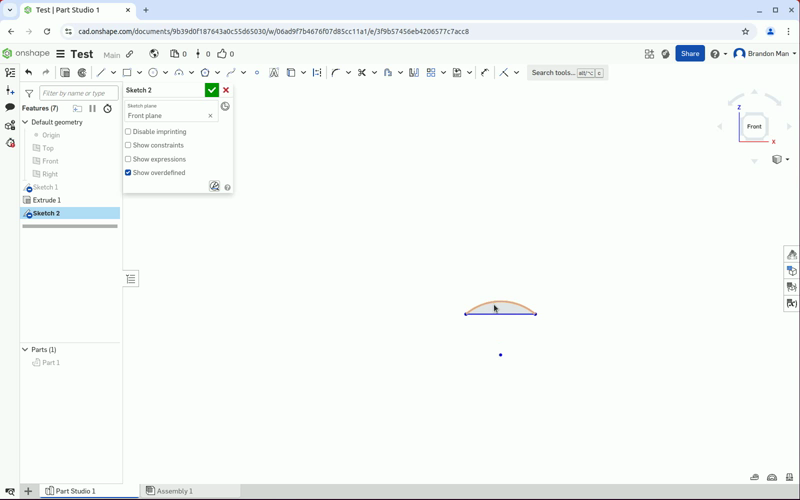
scroll(6)
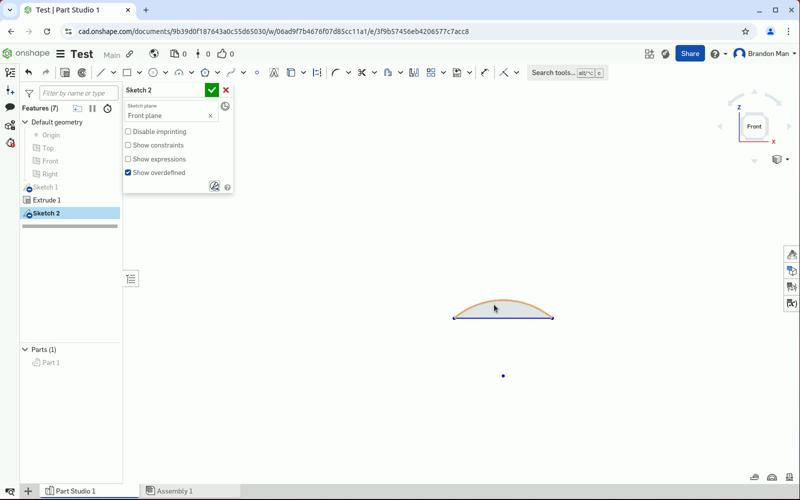
scroll(6)
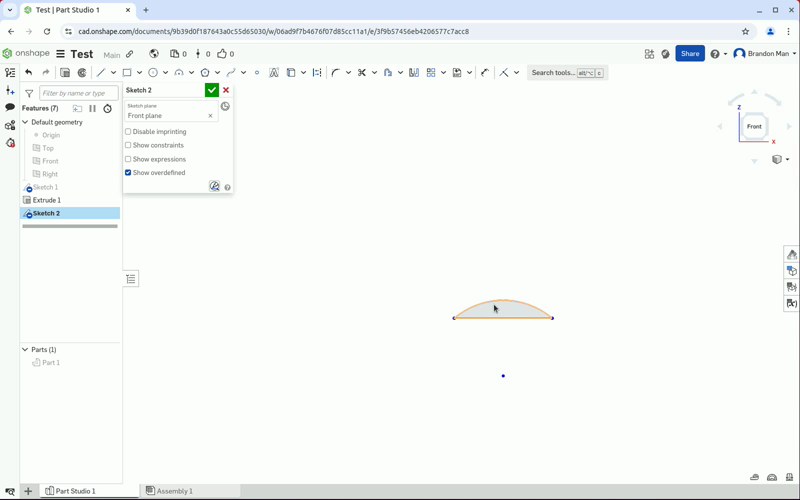
scroll(6)
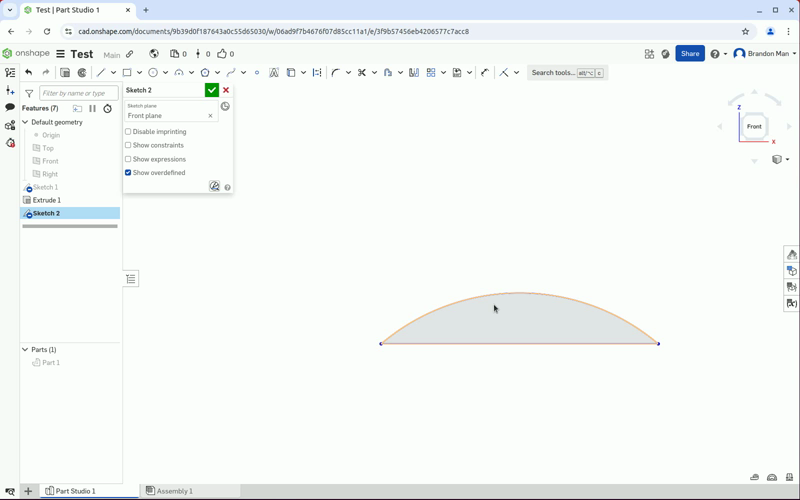
click(494, 304)
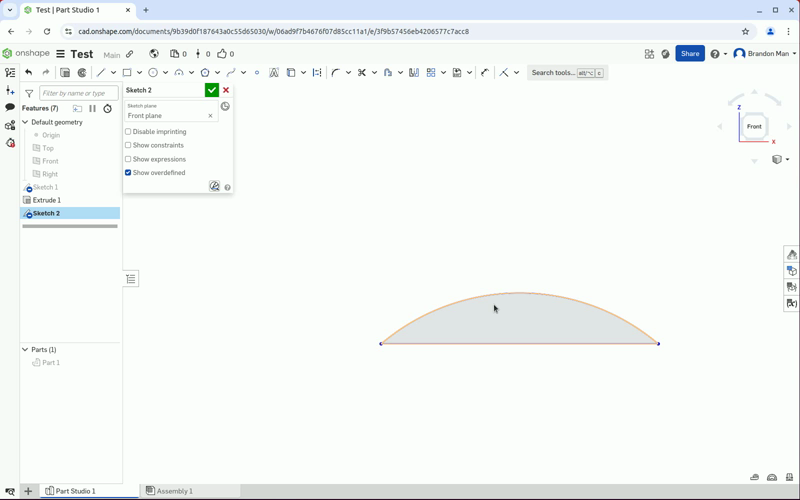
scroll(-6)
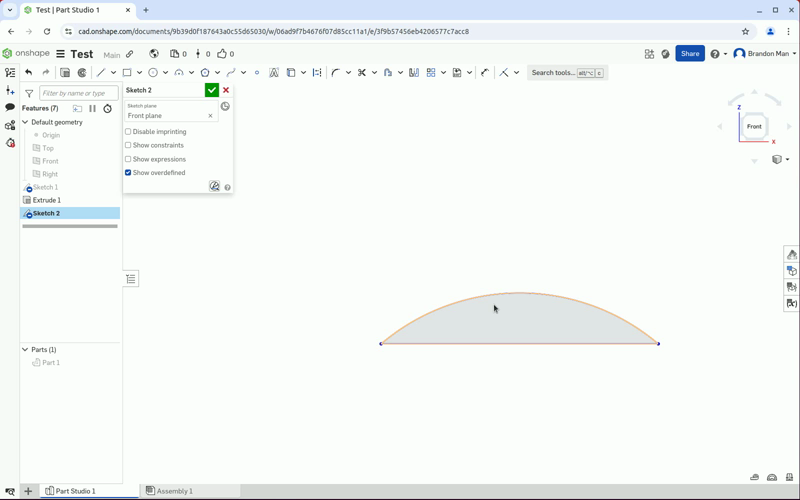
scroll(-6)
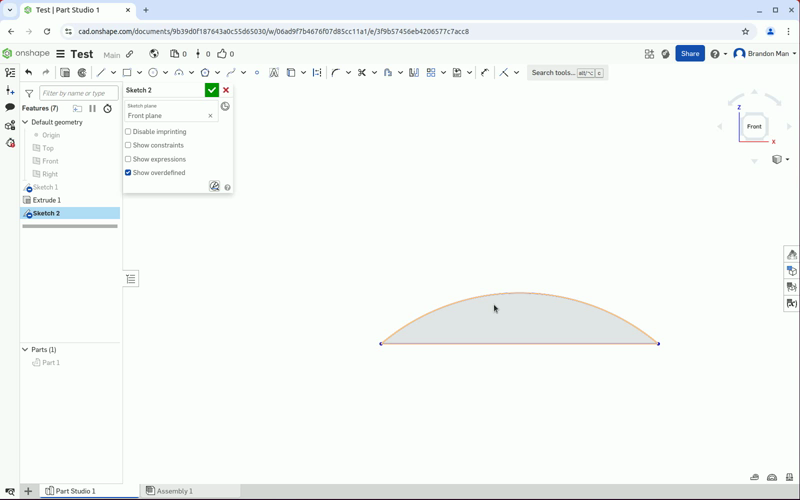
scroll(-6)
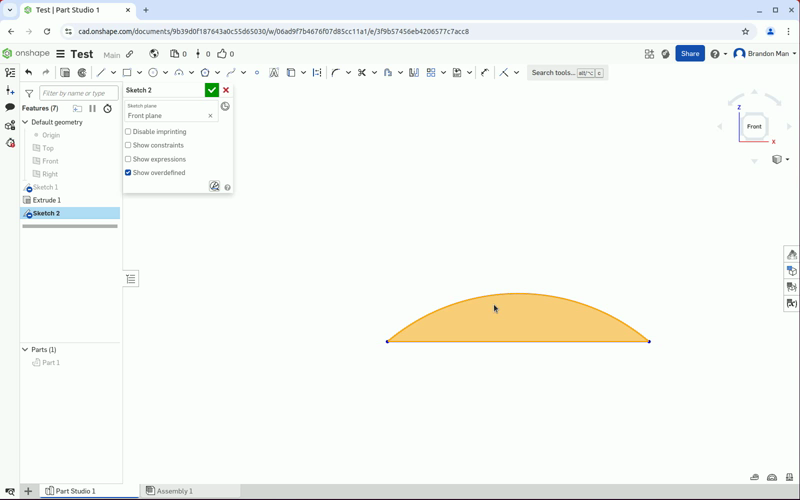
scroll(-6)
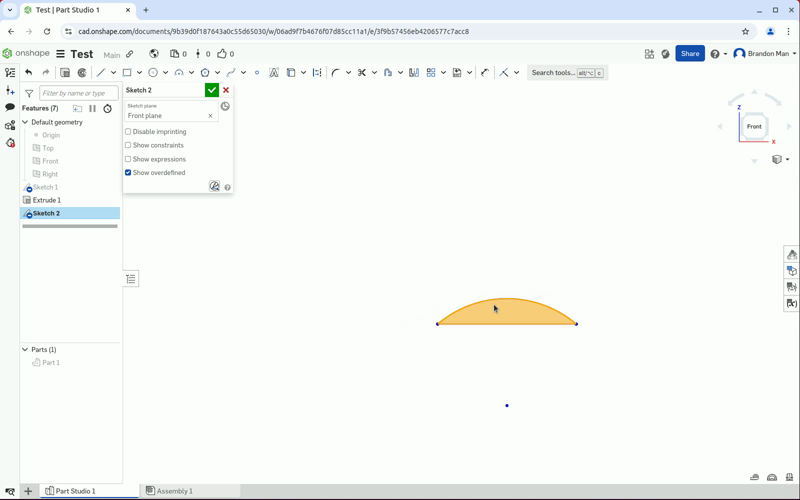
scroll(-6)
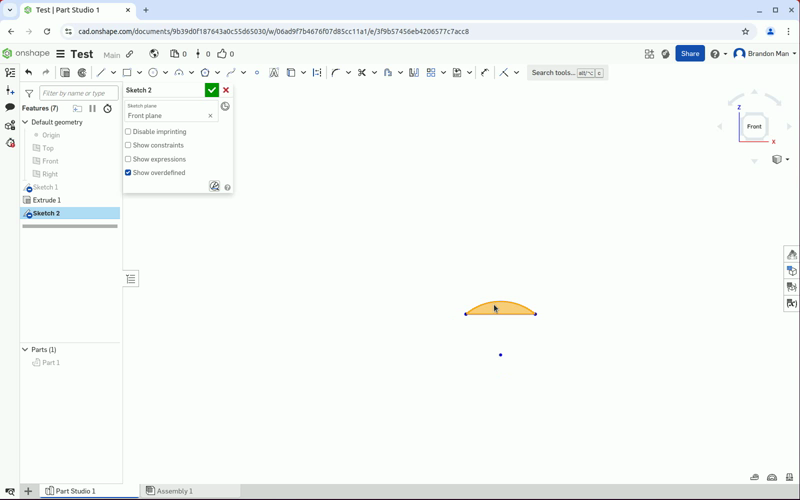
scroll(-6)
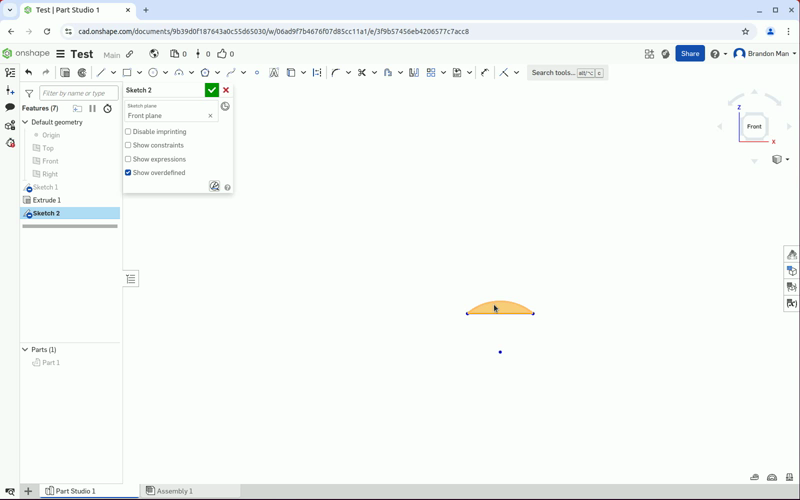
scroll(-6)
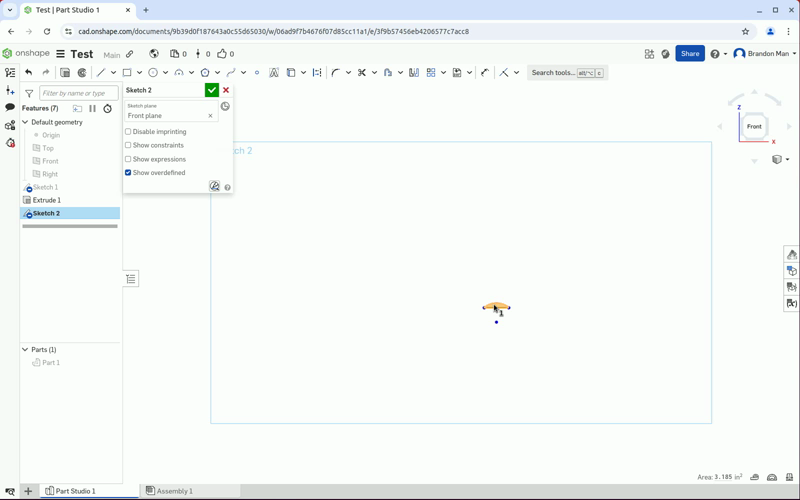
mouse_move(73, 352)
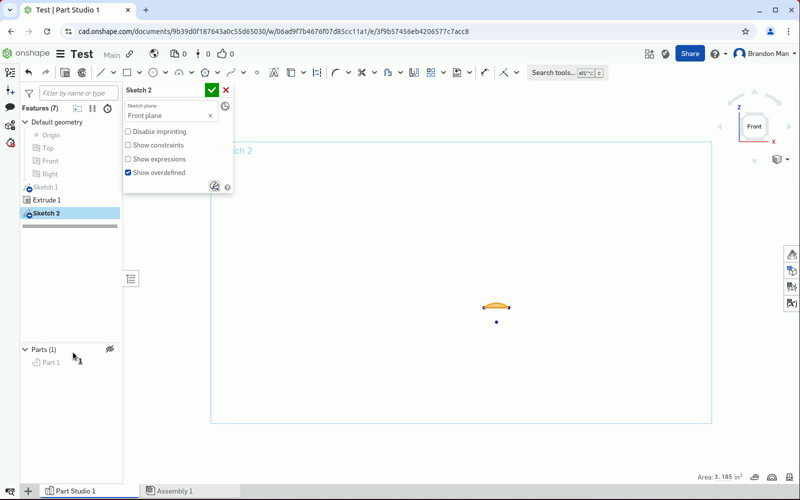
key(shift+y)
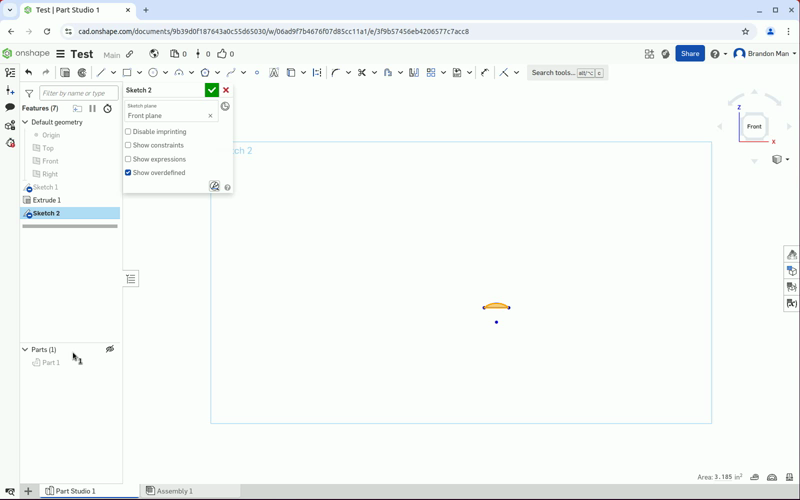
key(shift+e)
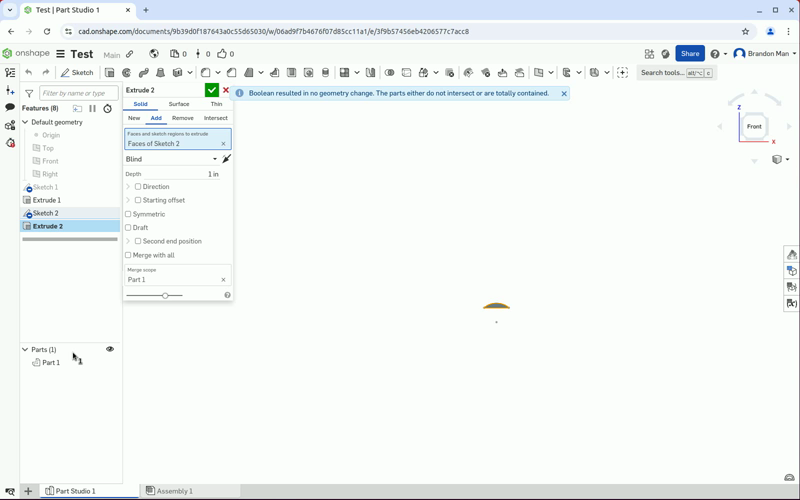
mouse_move(143, 106)
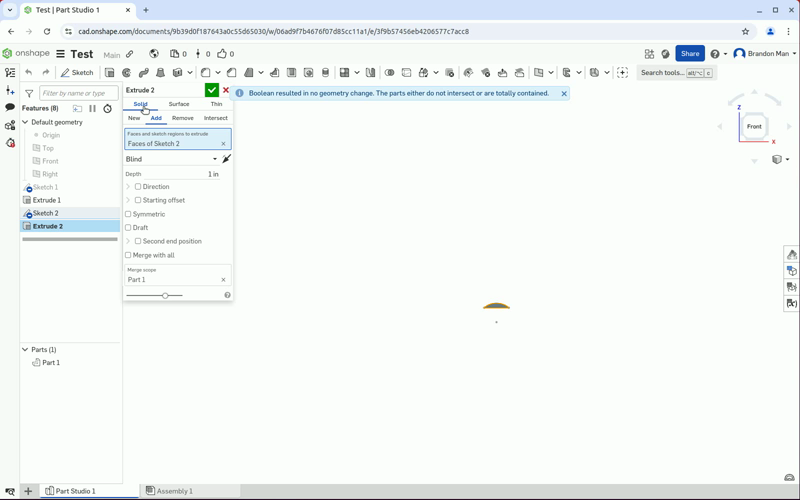
click(143, 106)
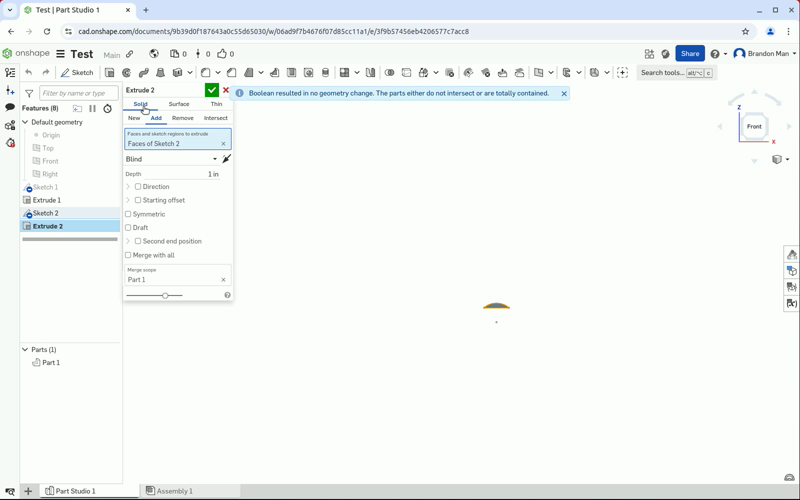
mouse_move(137, 120)
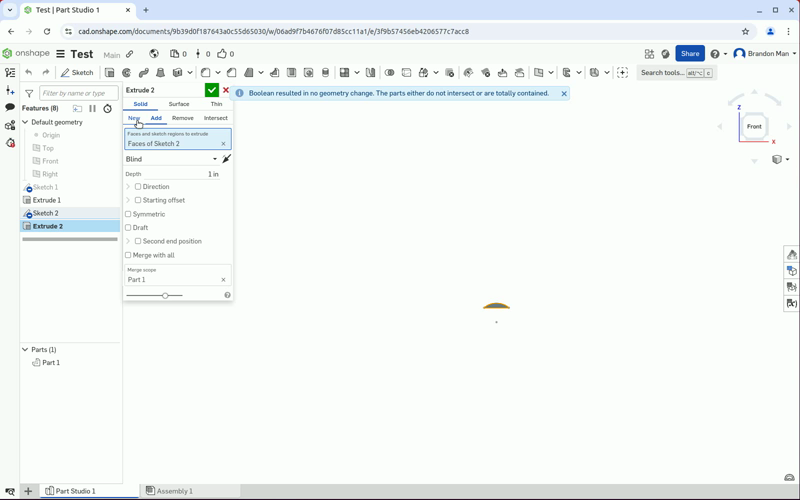
click(137, 120)
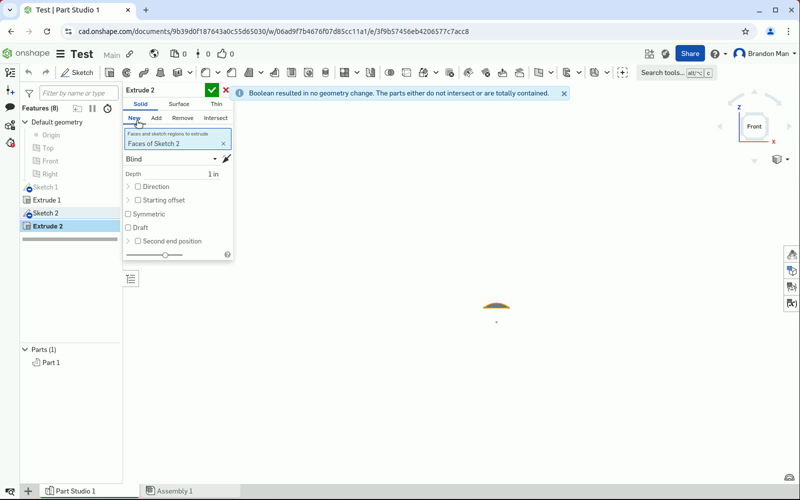
key(tab, 4)
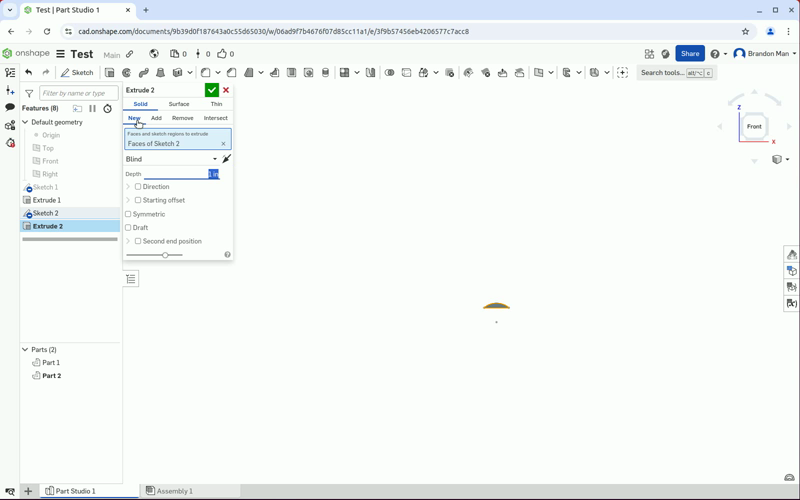
text(10.832)
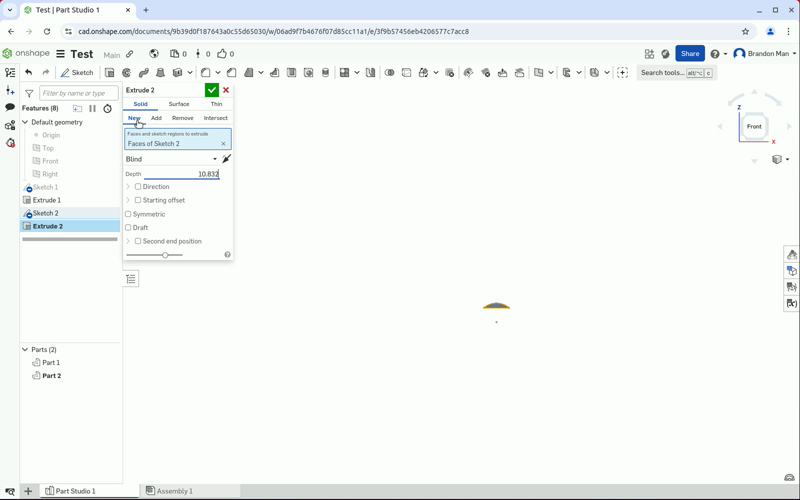
key(enter)
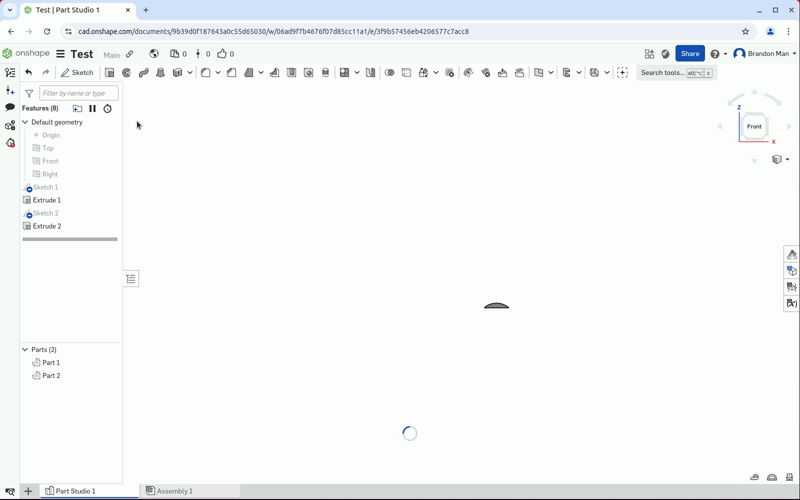
key(shift+h)
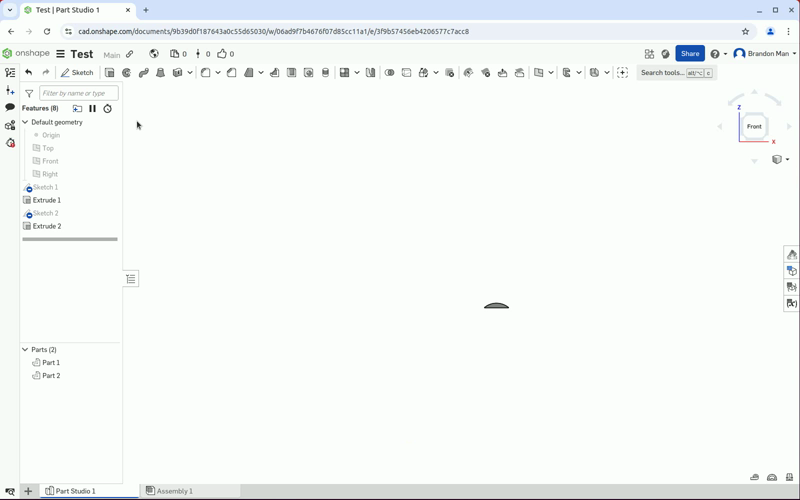
key(shift+h)
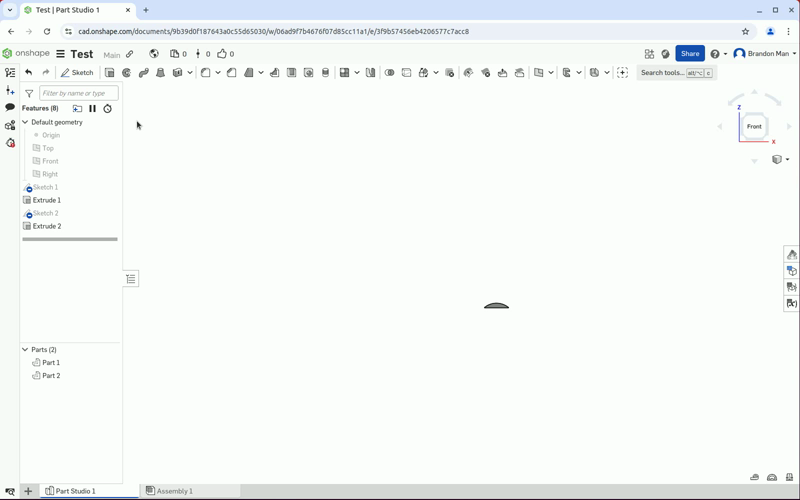
key(shift+7)
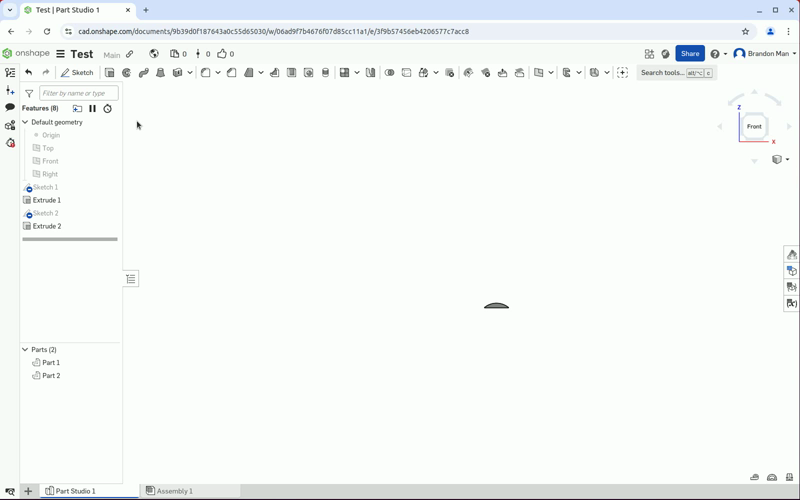
key(left, 2)
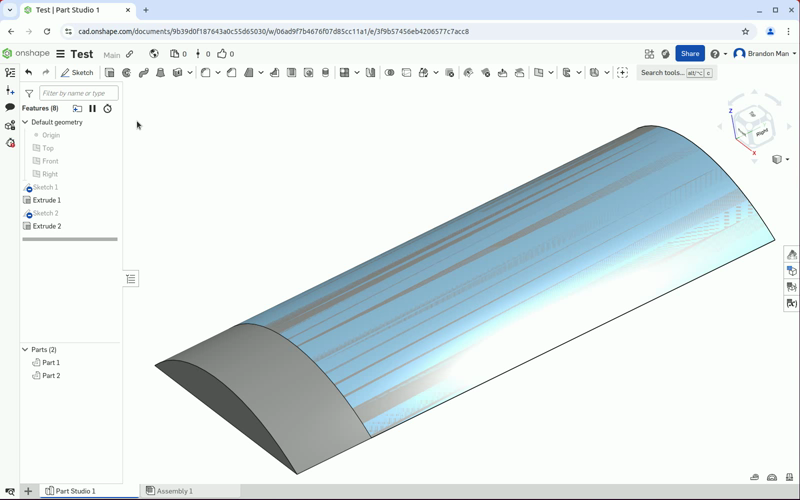
key(down, 2)
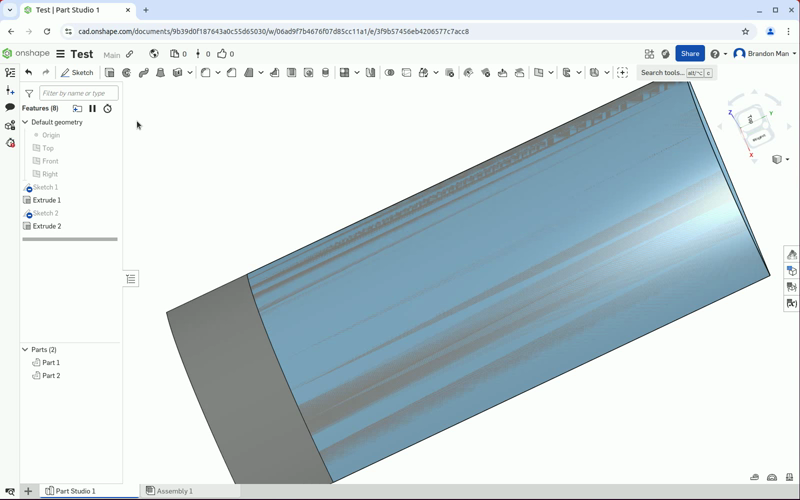
key(up, 2)
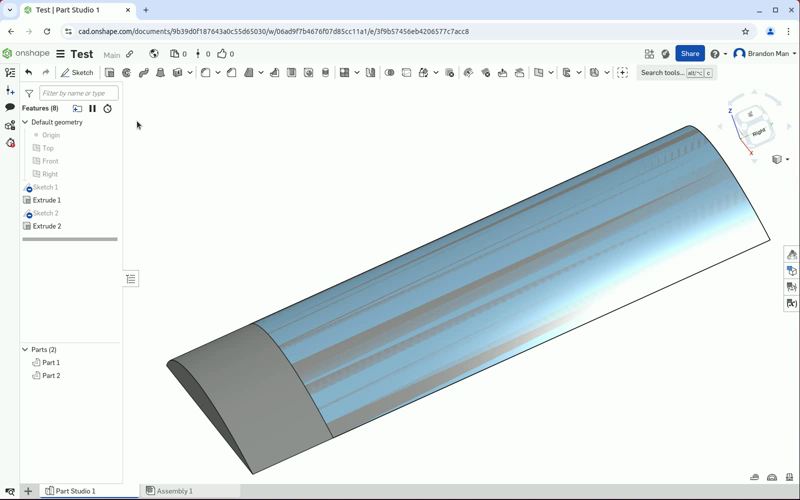
key(right, 2)
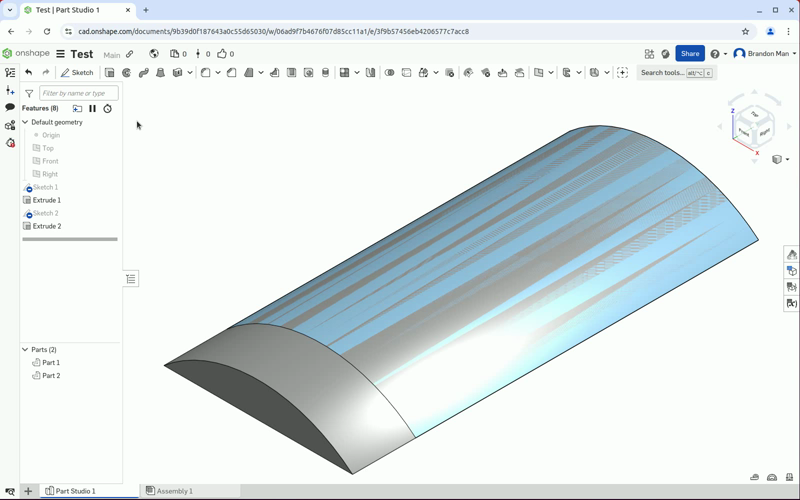
mouse_move(73, 189)
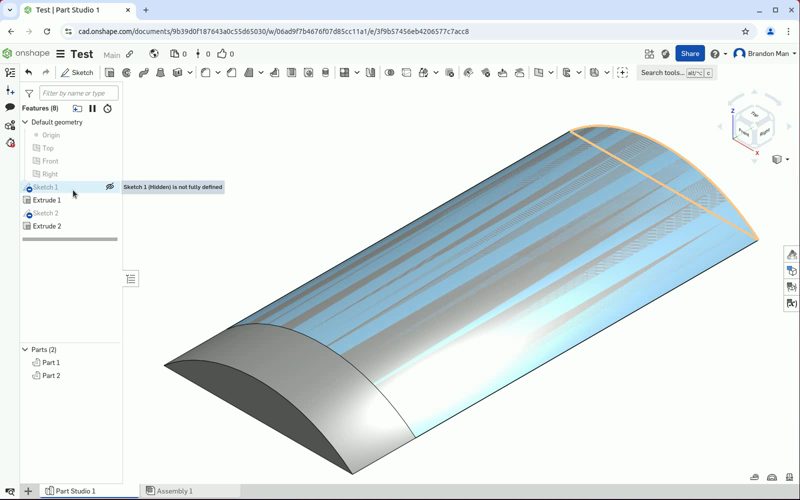
click(73, 189)